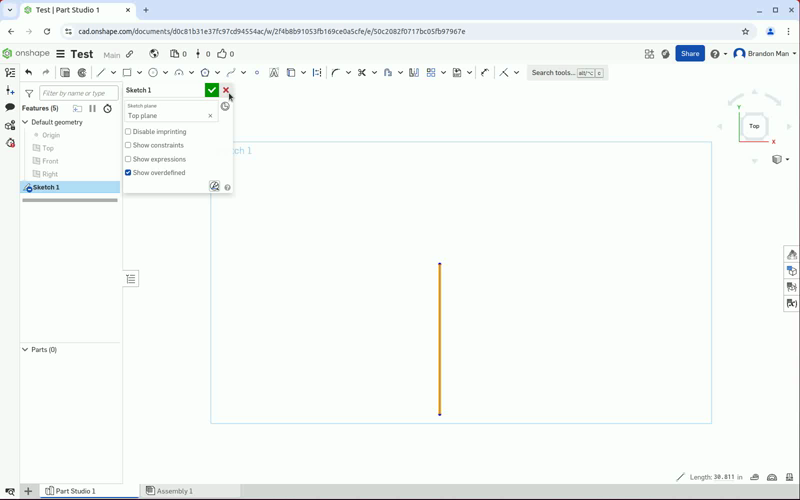
key(shift+h)
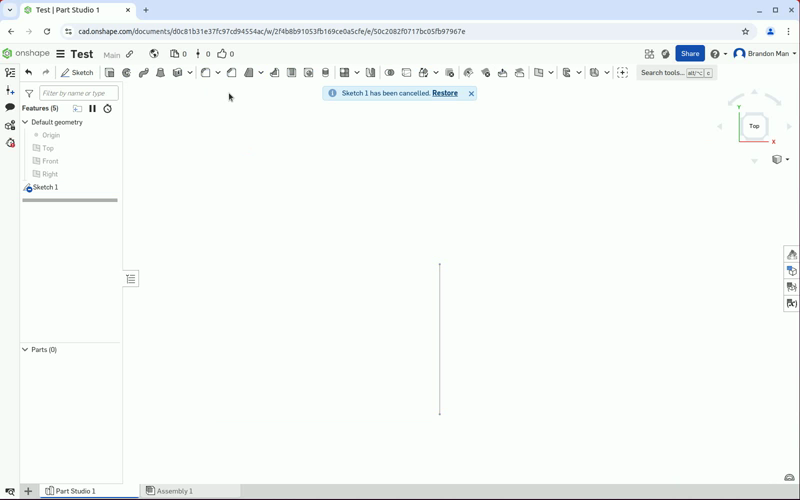
key(shift+s)
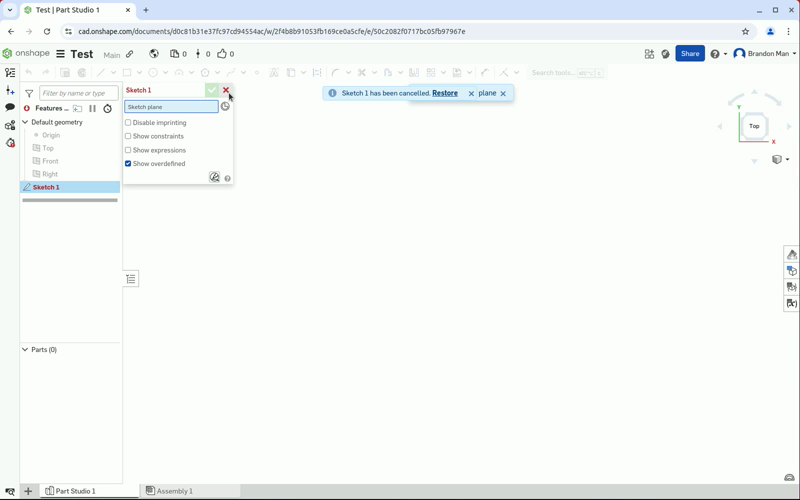
mouse_move(73, 150)
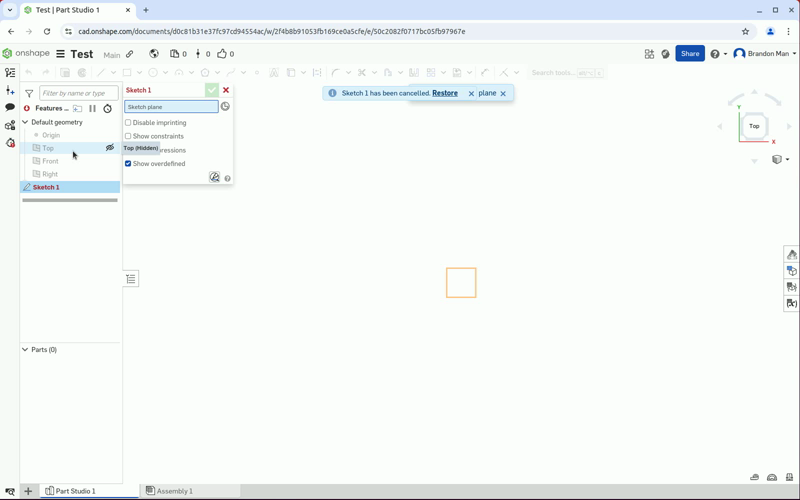
click(73, 150)
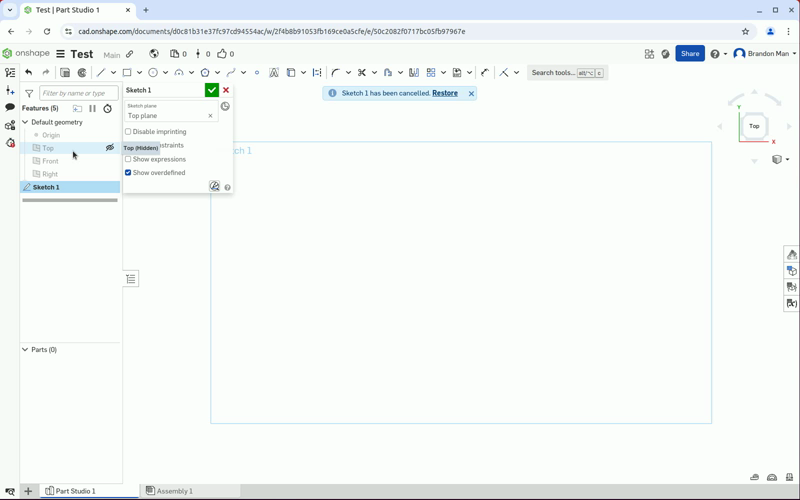
mouse_move(73, 352)
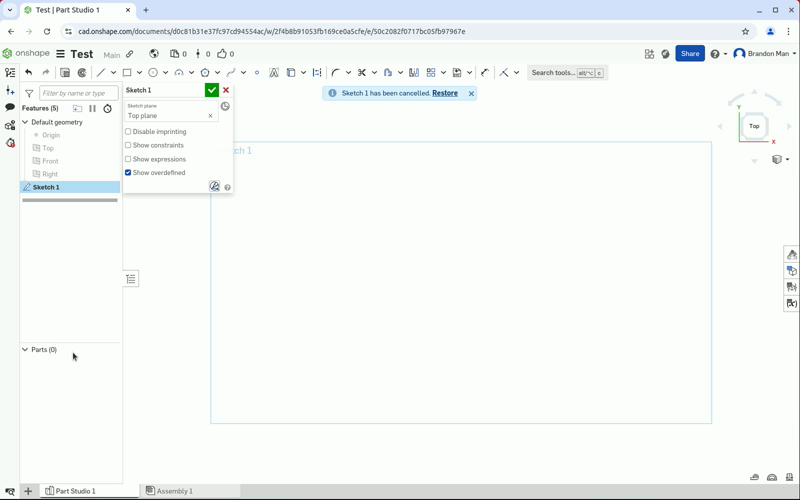
key(y)
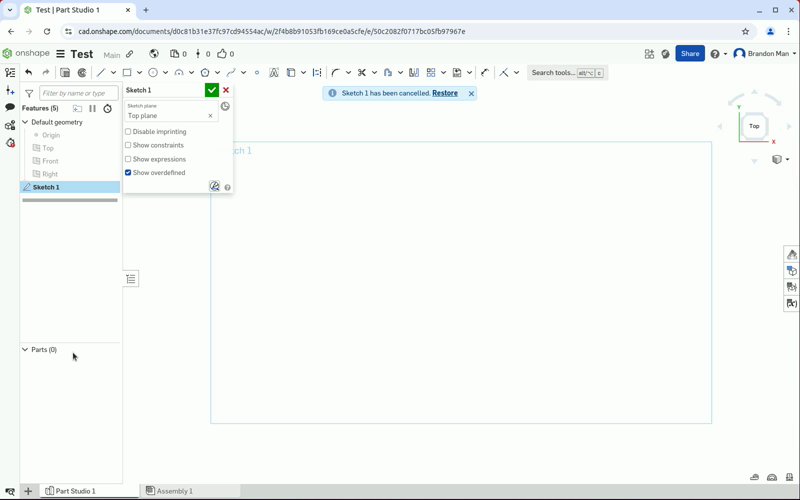
key(l)
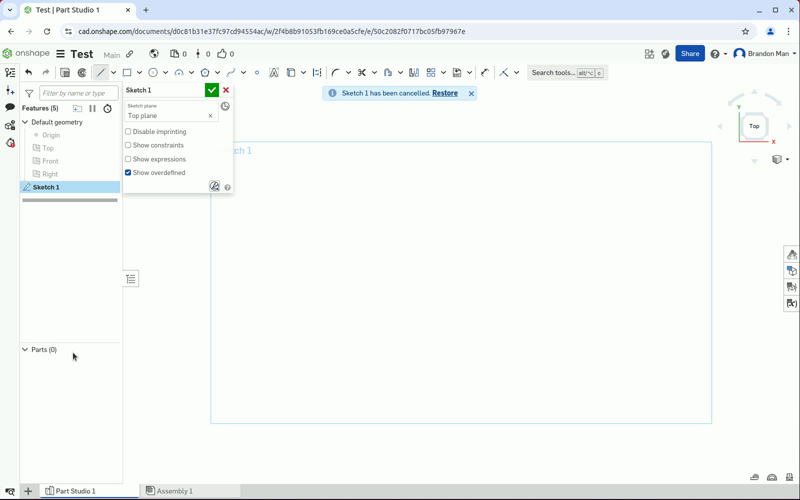
key_down(shift)
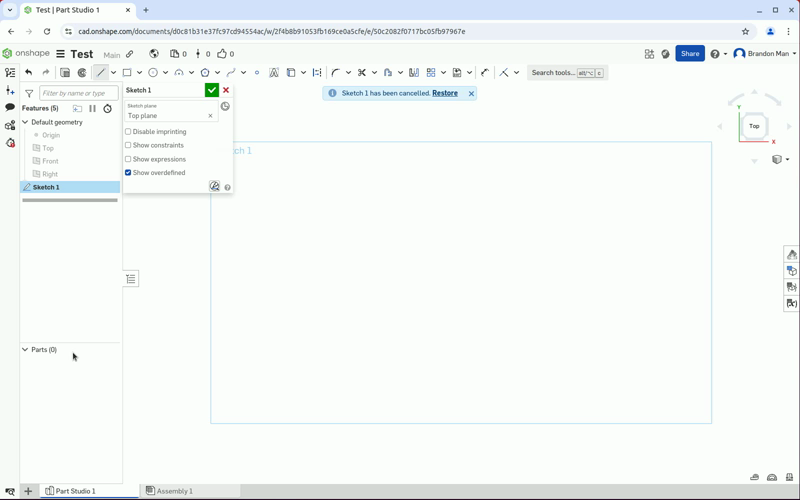
mouse_move(348, 268)
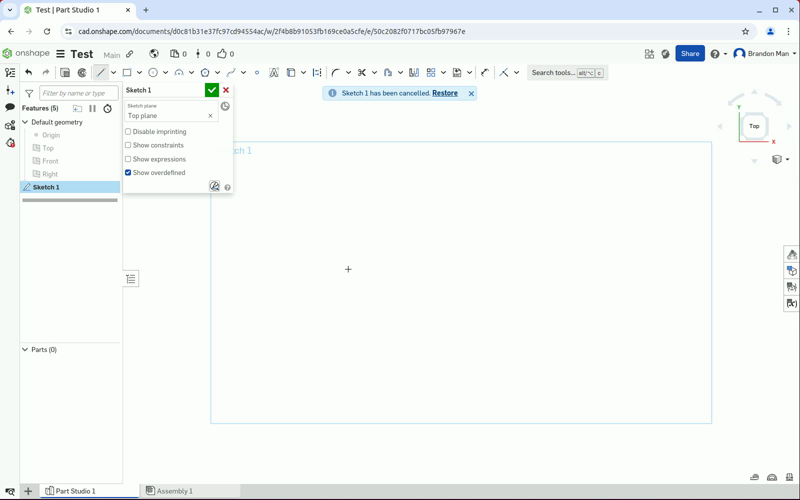
click(348, 268)
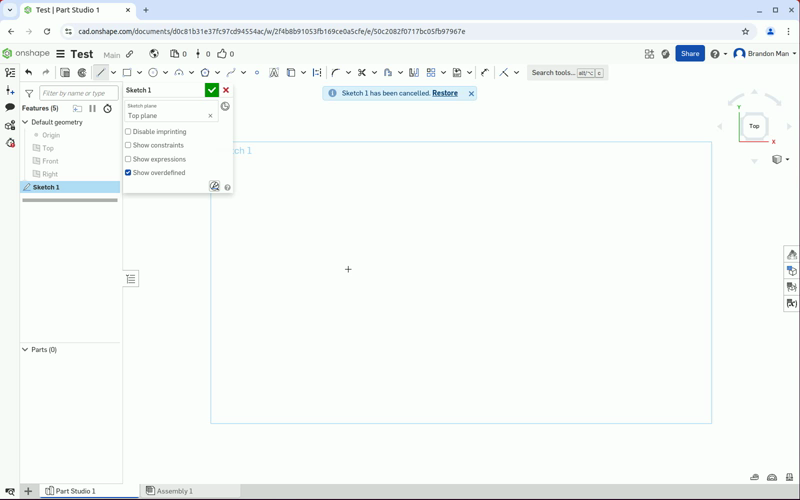
key_up(shift)
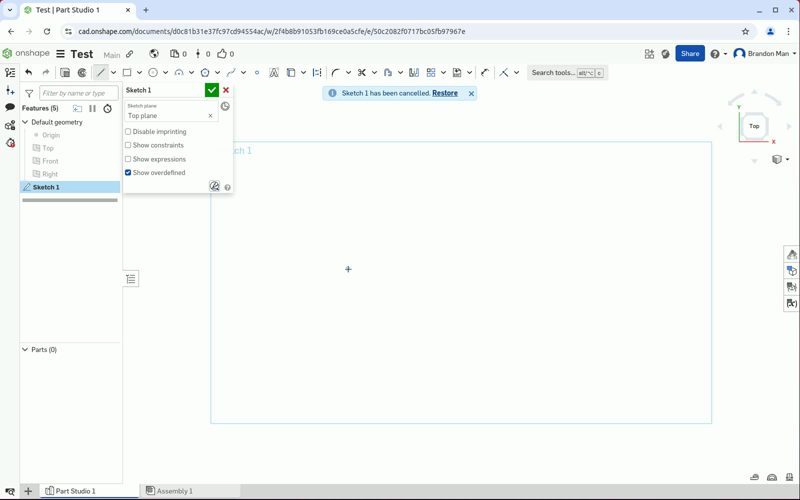
key_down(shift)
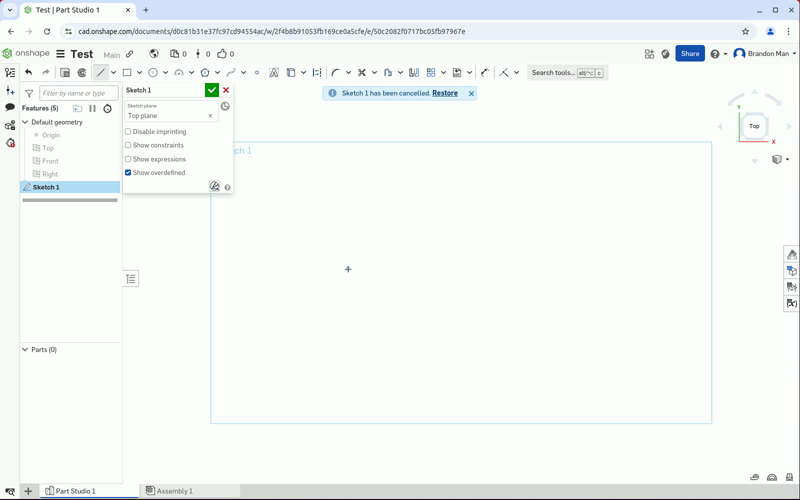
mouse_move(443, 268)
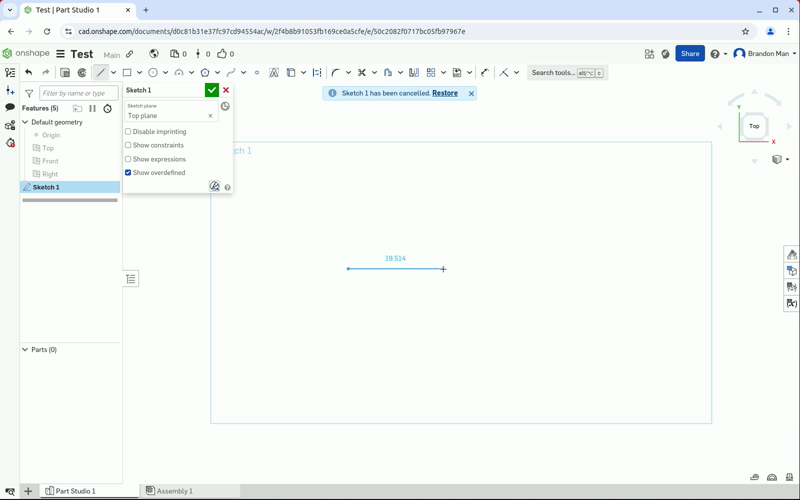
click(443, 268)
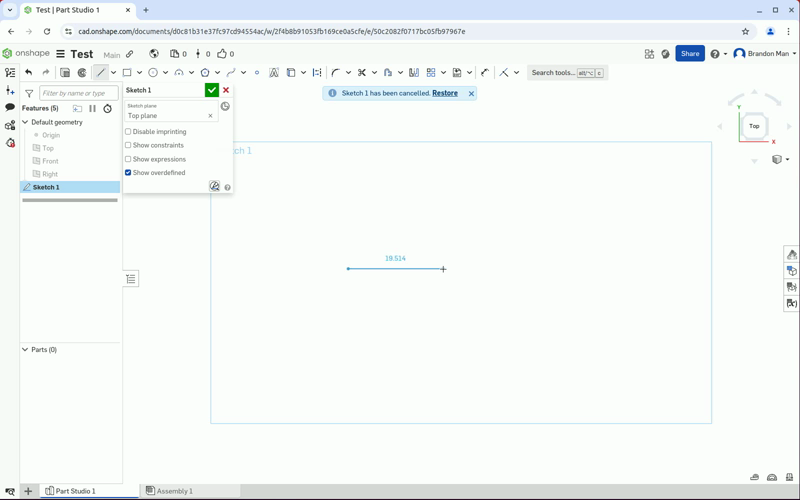
key_up(shift)
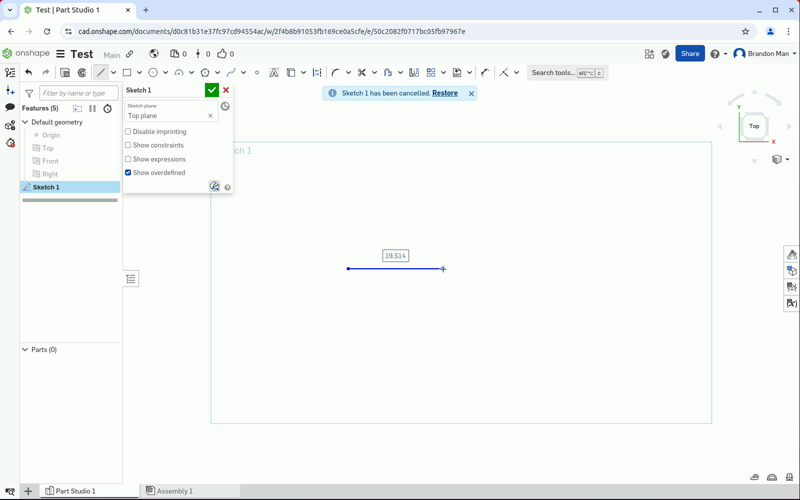
key_down(shift)
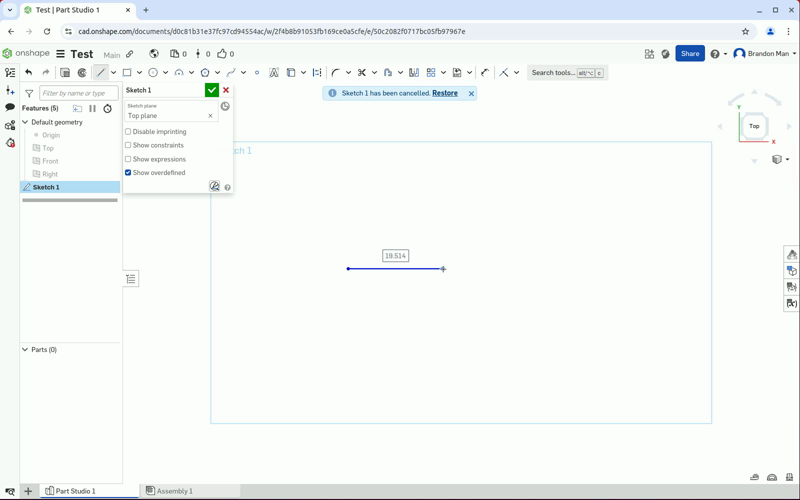
mouse_move(473, 268)
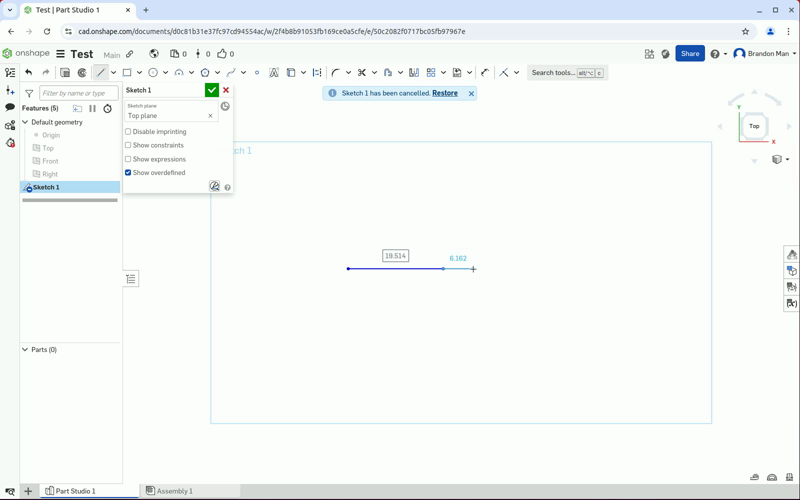
mouse_move(443, 211)
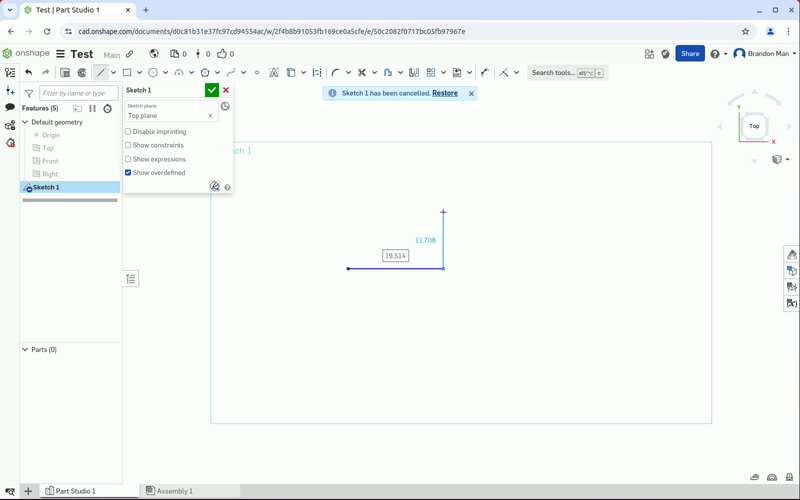
click(443, 211)
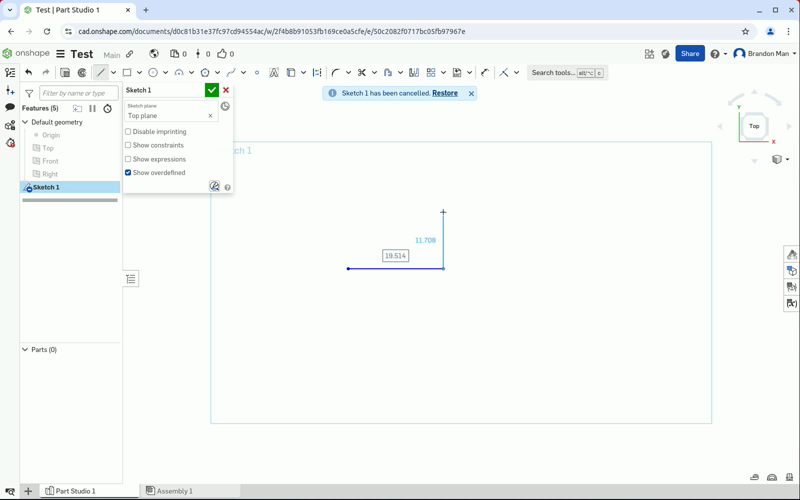
key_up(shift)
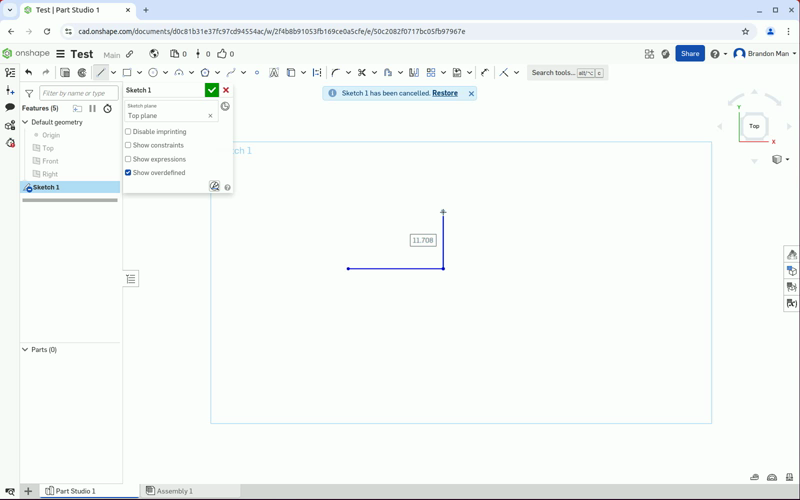
key_down(shift)
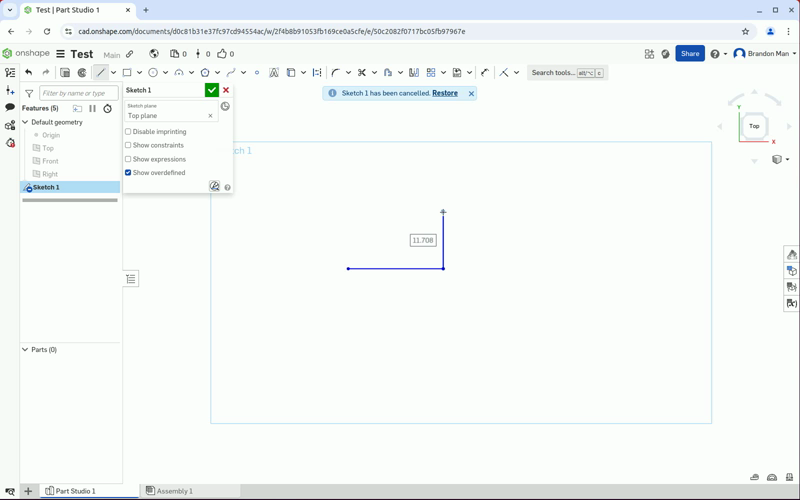
mouse_move(348, 211)
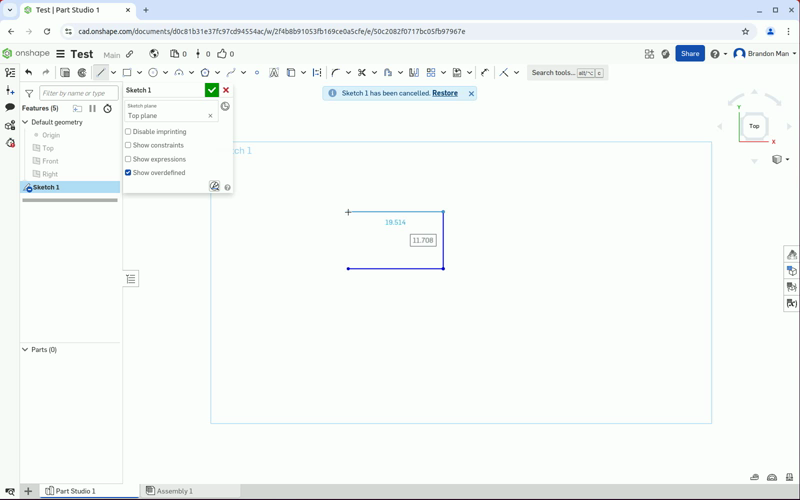
click(348, 211)
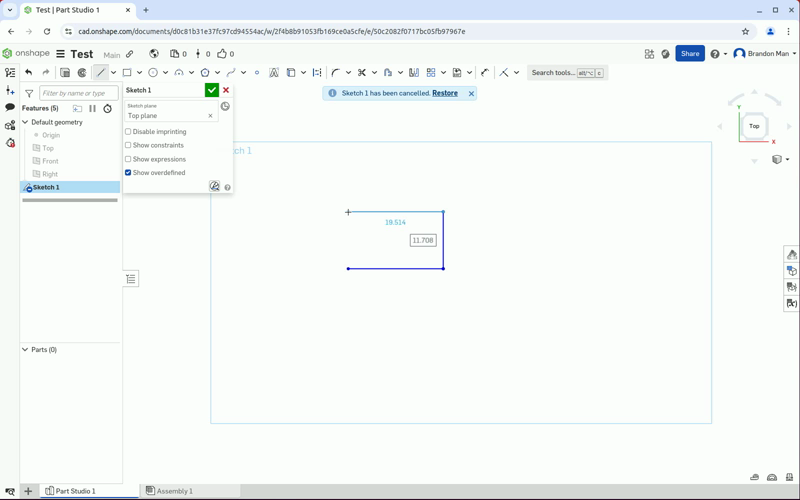
key_up(shift)
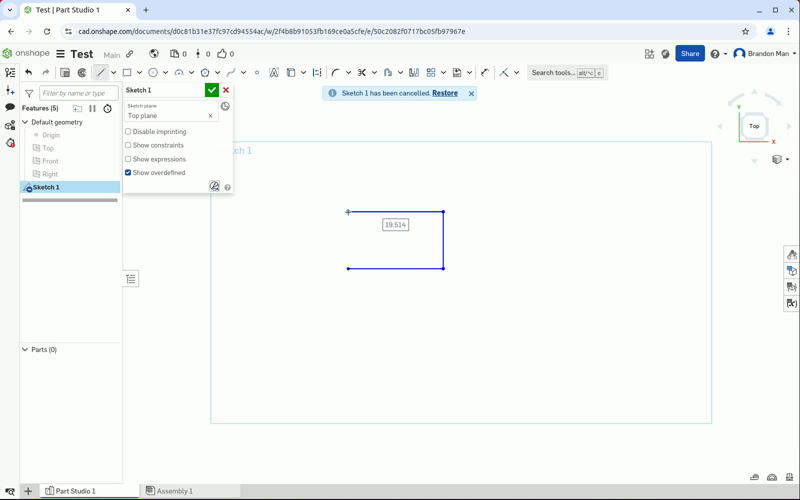
mouse_move(378, 211)
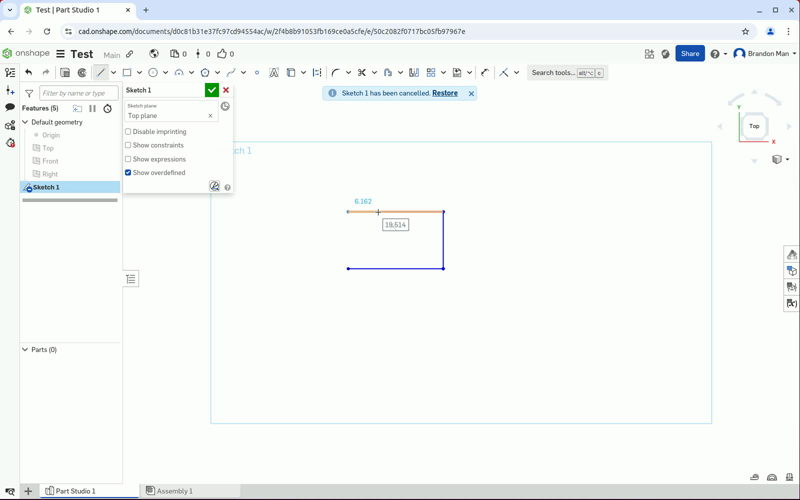
key_down(shift)
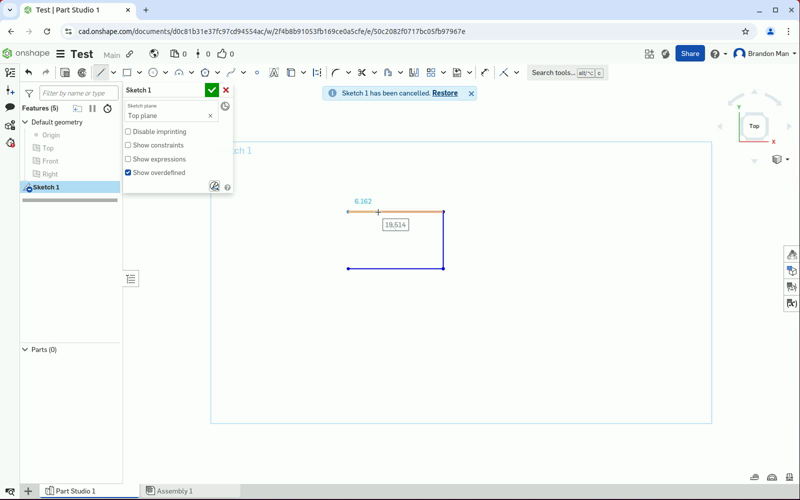
mouse_move(348, 268)
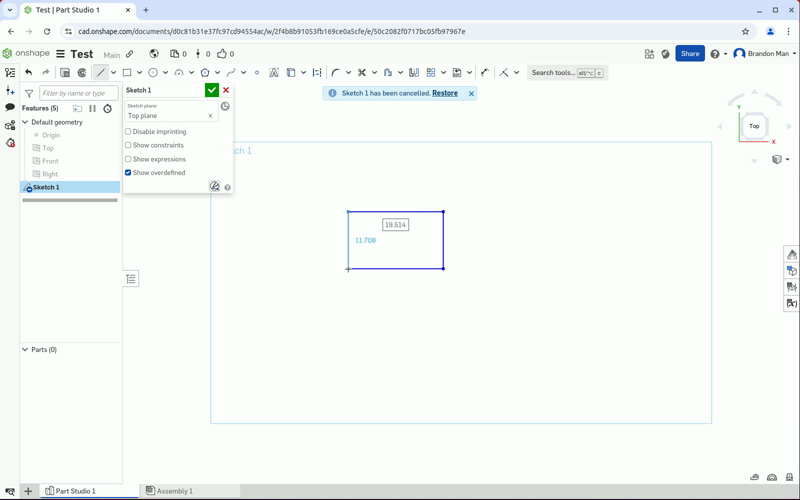
key_up(shift)
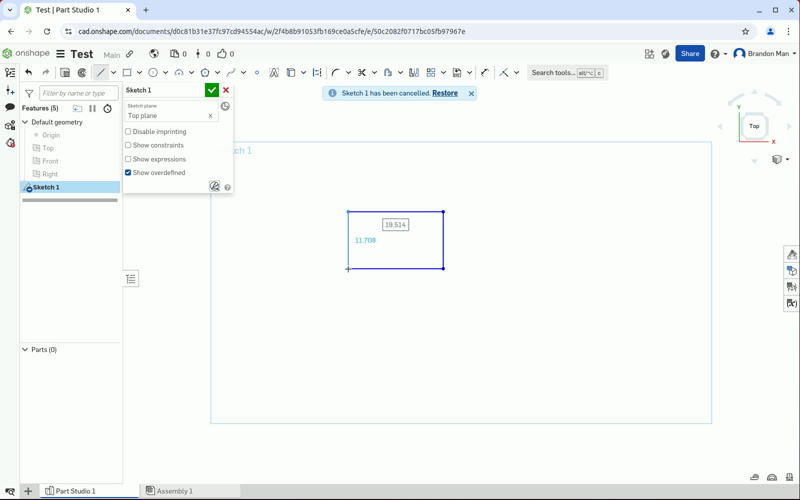
click(348, 268)
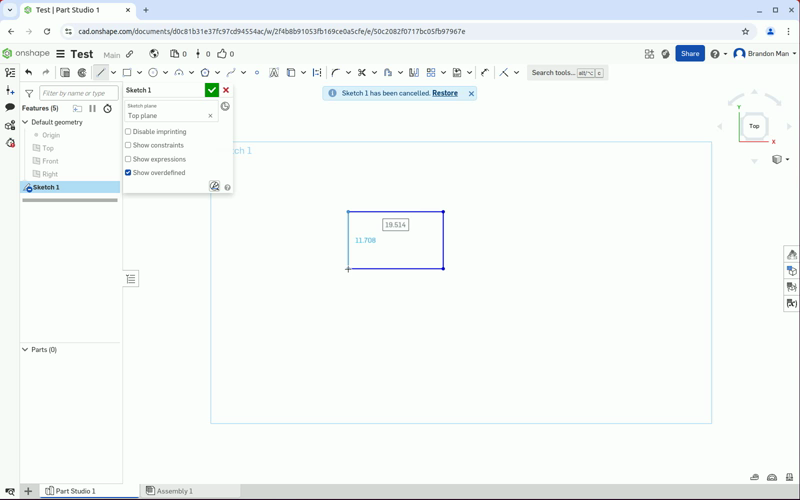
key(esc)
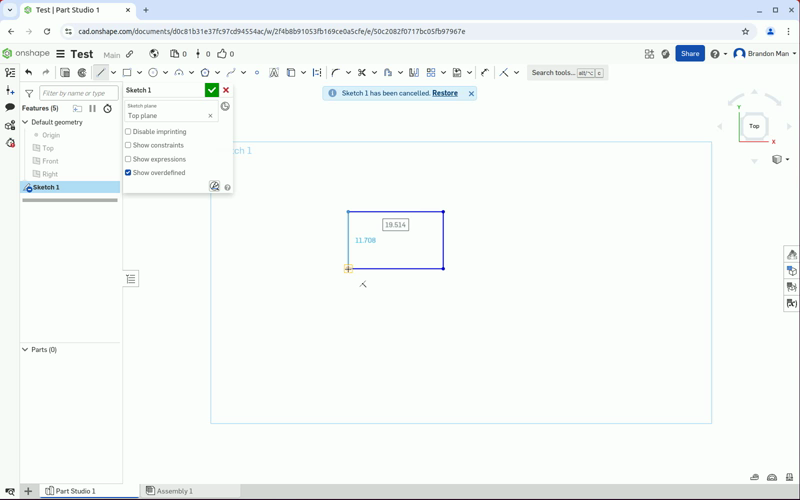
mouse_move(436, 222)
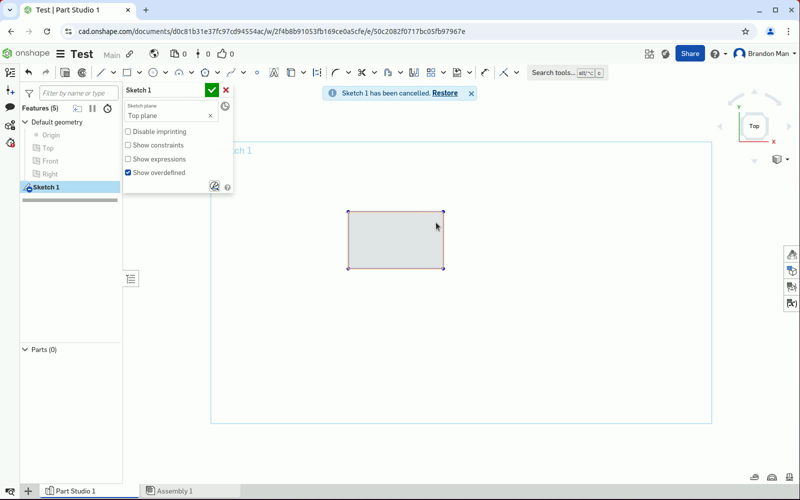
click(436, 222)
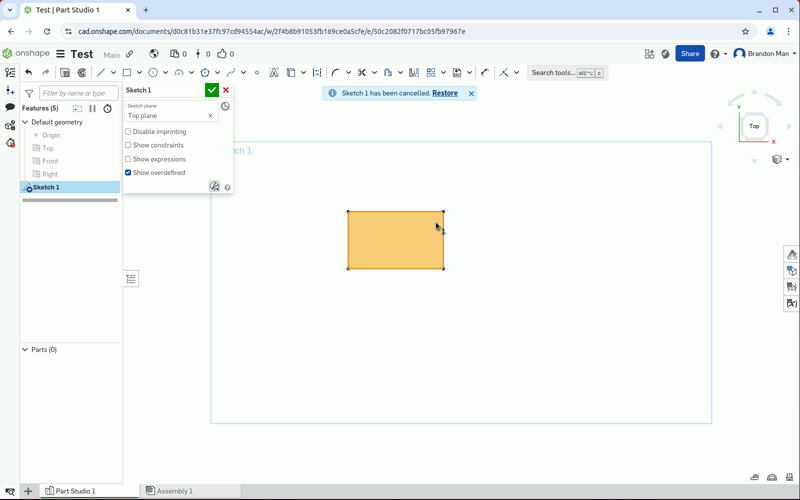
mouse_move(73, 352)
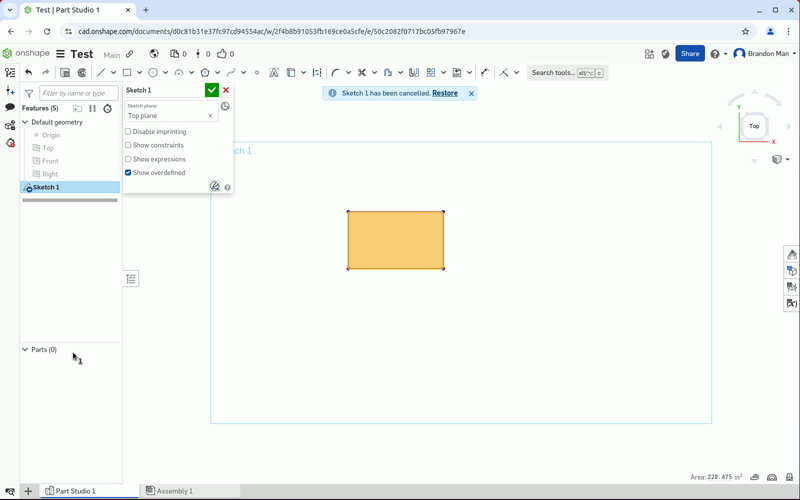
key(shift+y)
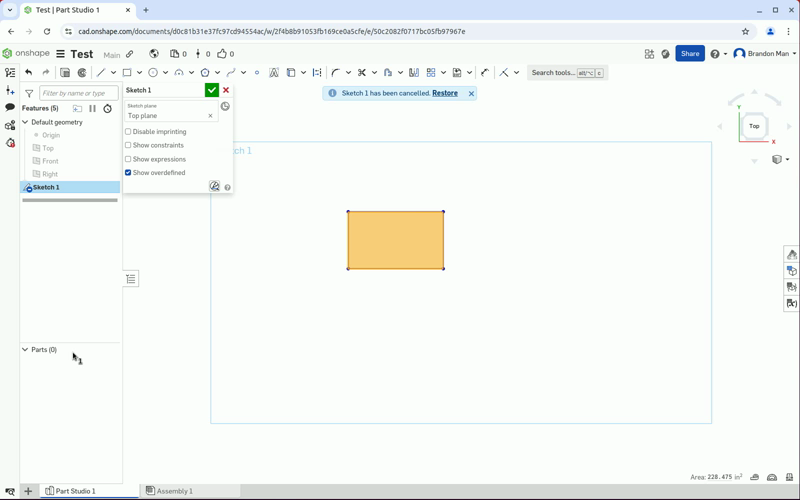
key(shift+e)
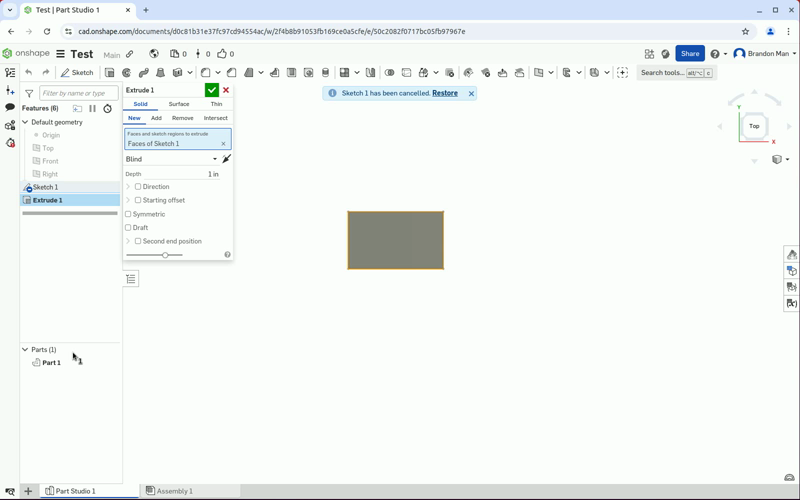
mouse_move(143, 106)
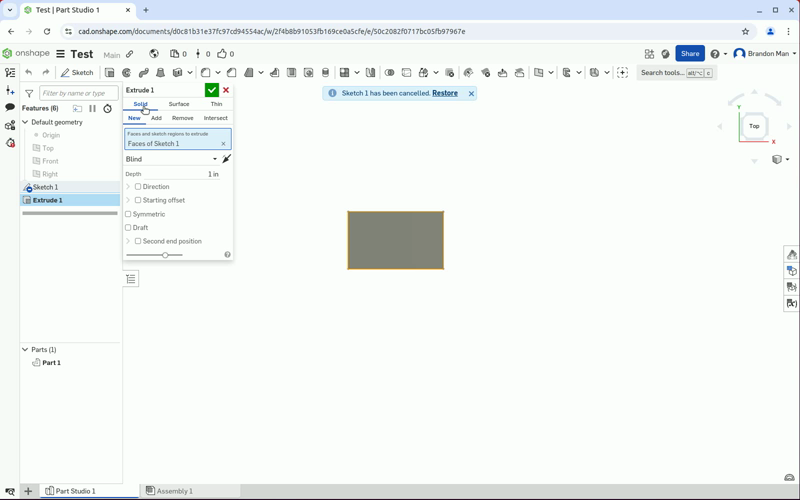
click(143, 106)
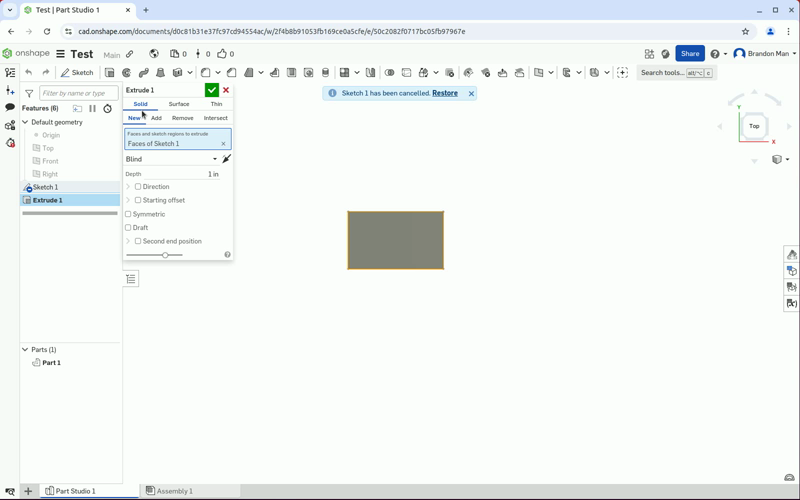
mouse_move(137, 120)
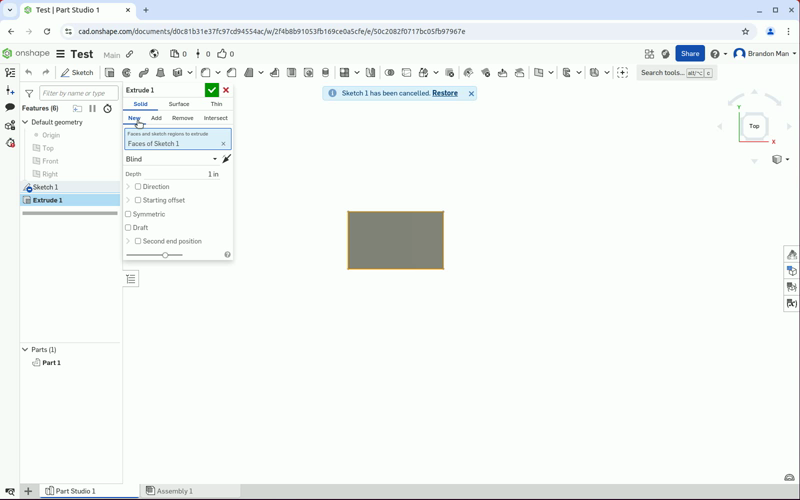
click(137, 120)
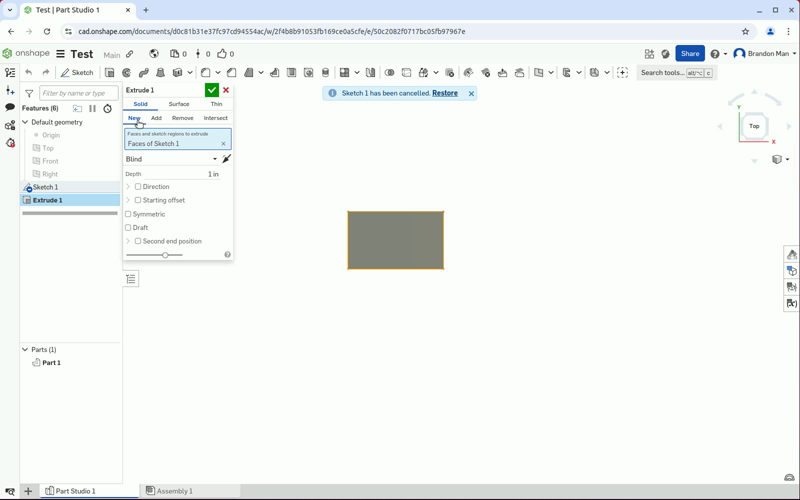
key(tab, 4)
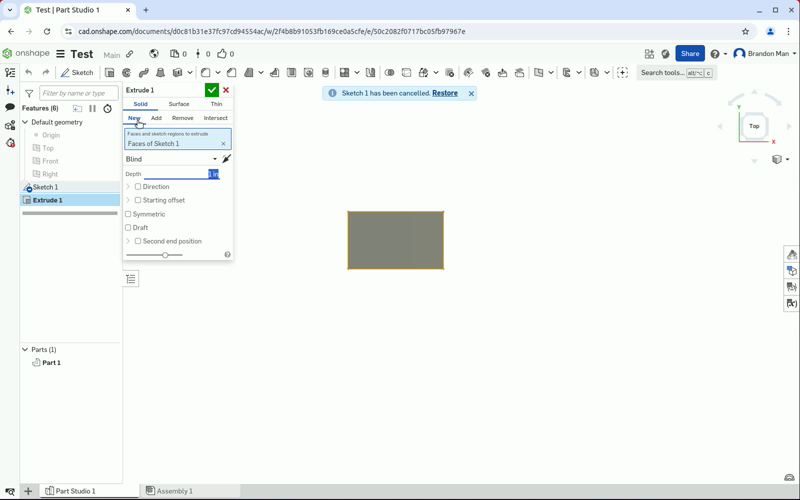
text(5.777)
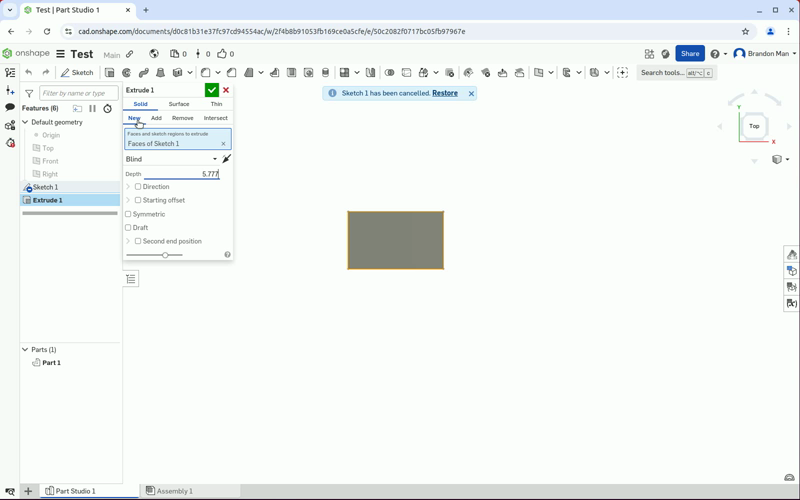
key(enter)
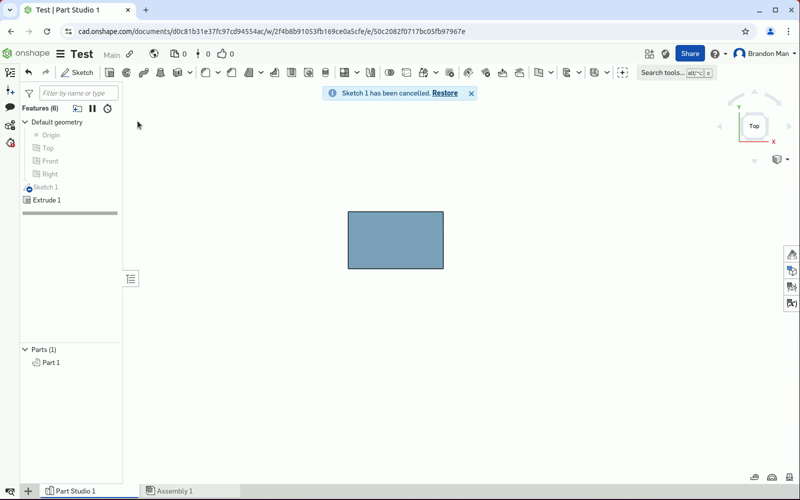
key(shift+h)
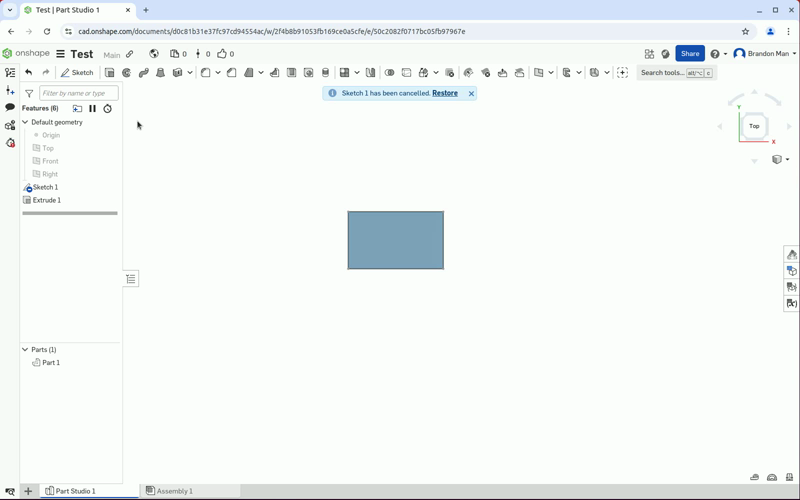
key(shift+h)
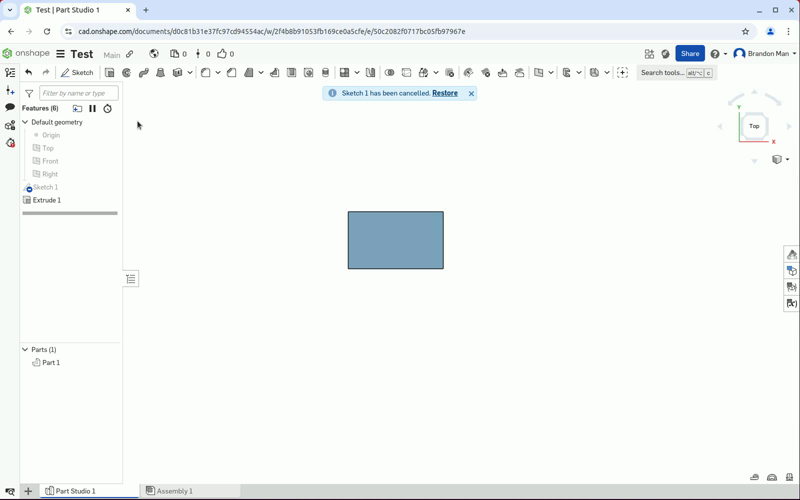
mouse_move(73, 189)
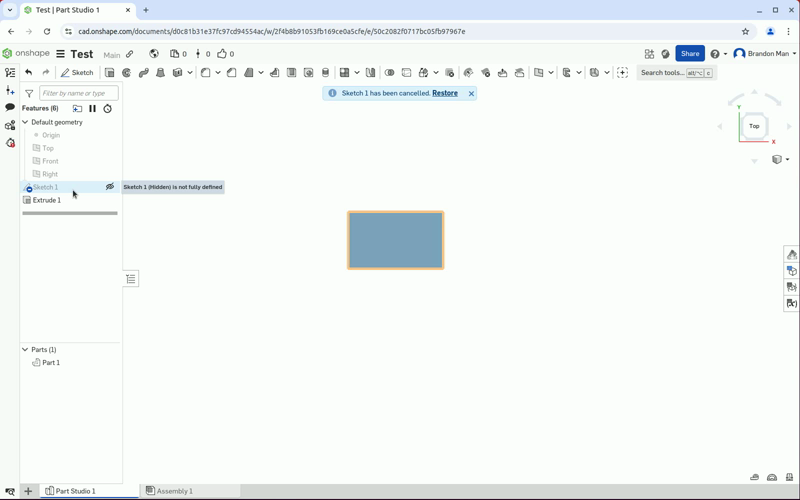
click(73, 189)
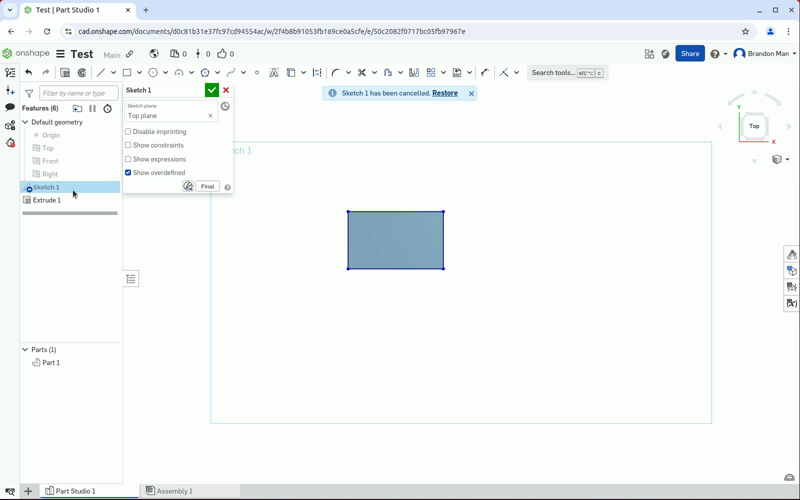
mouse_move(229, 92)
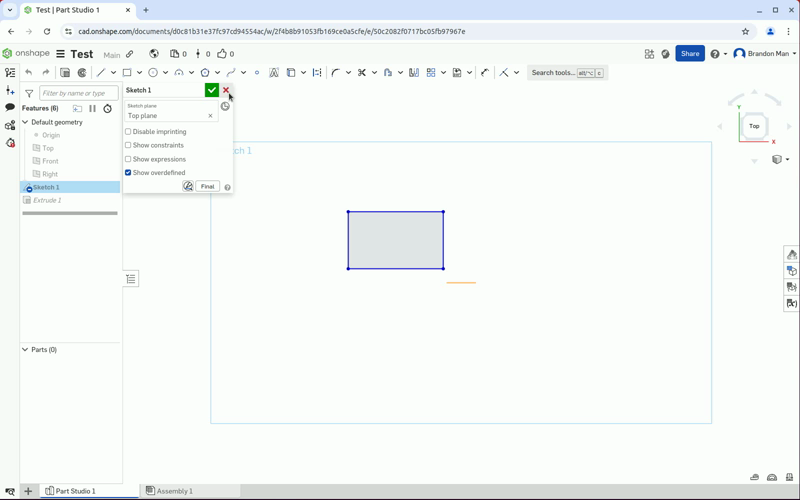
click(229, 92)
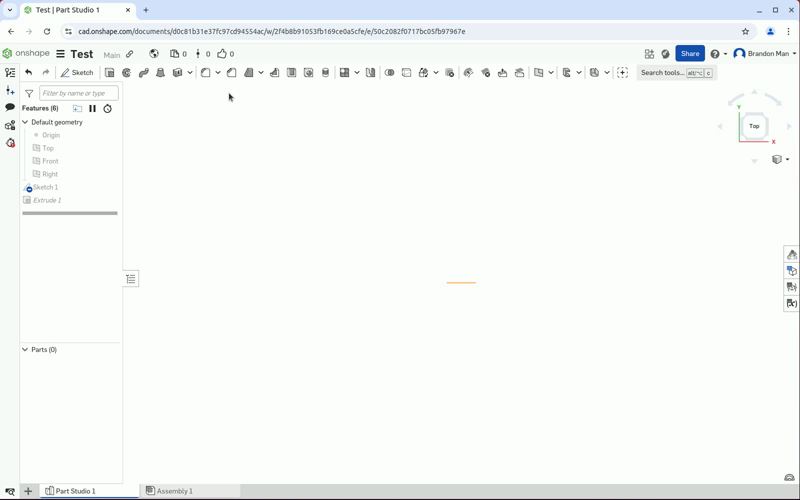
mouse_move(541, 75)
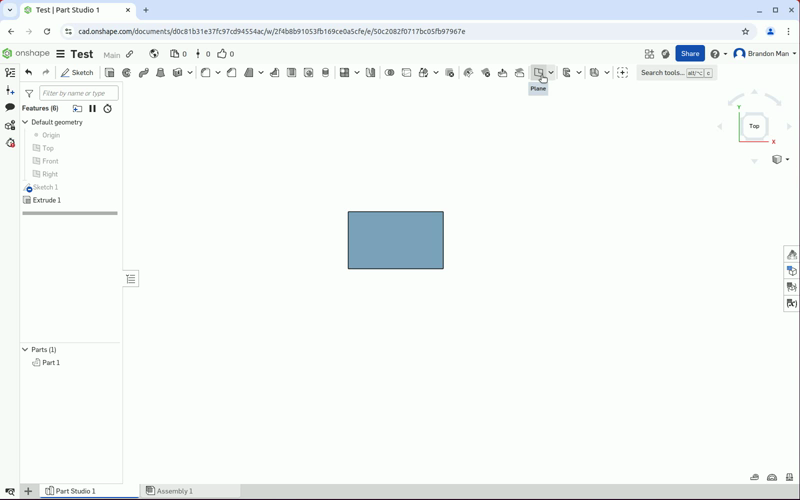
click(541, 75)
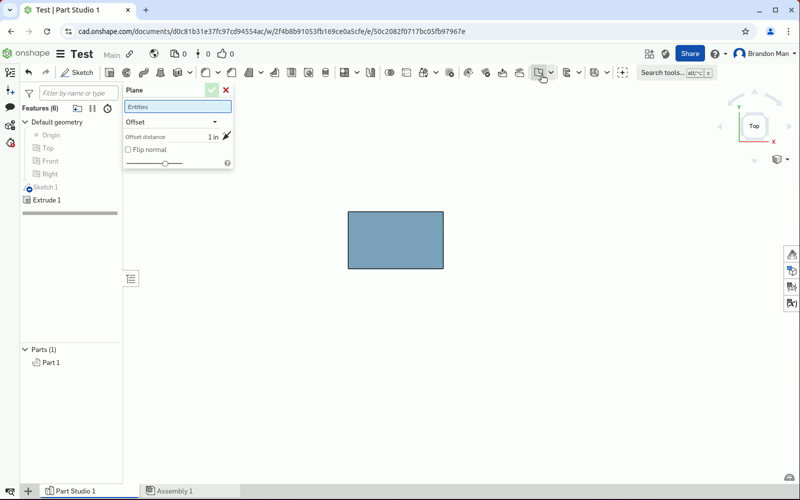
mouse_move(73, 150)
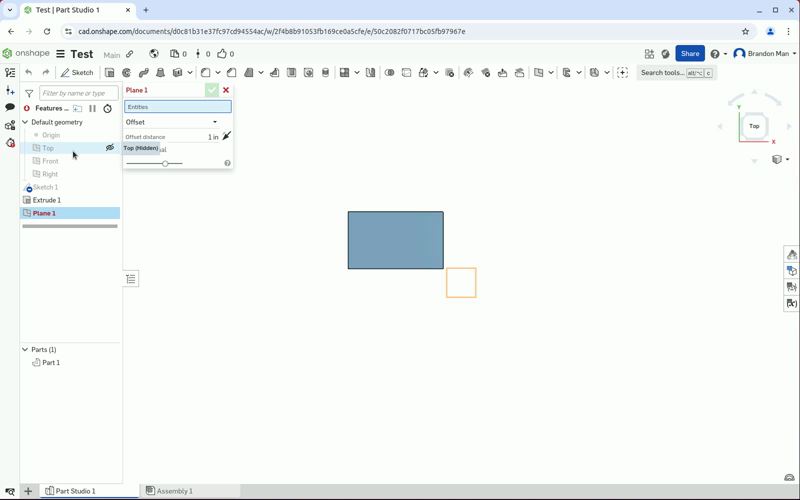
click(73, 150)
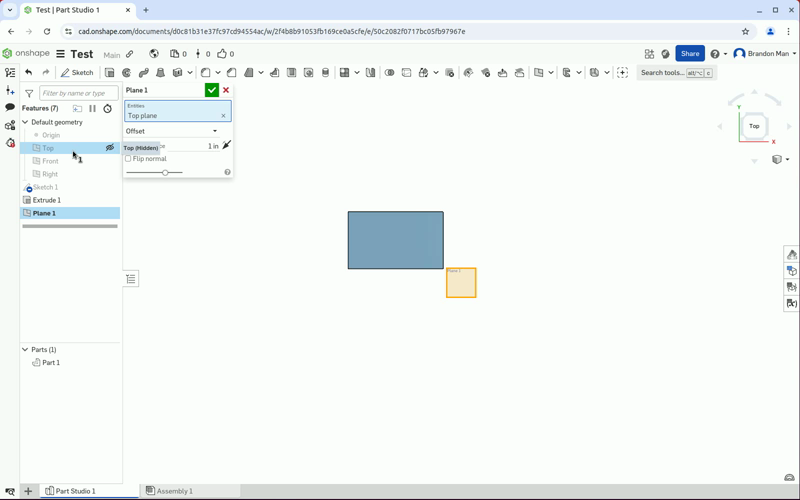
key(tab, 2)
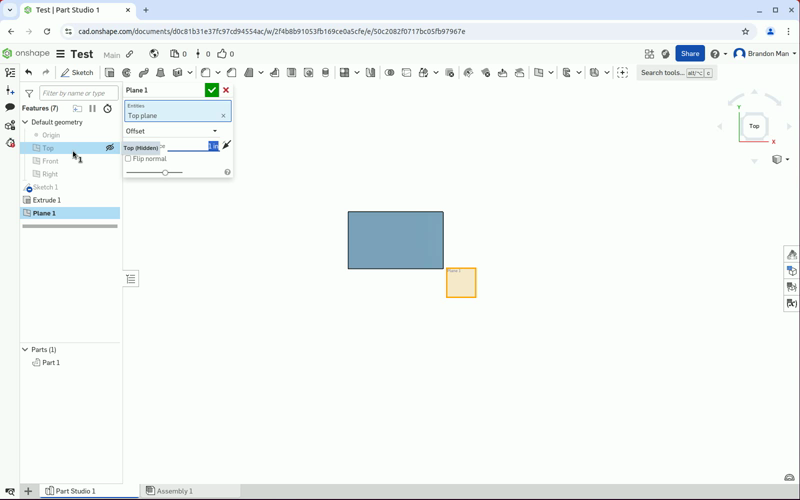
text(5.792)
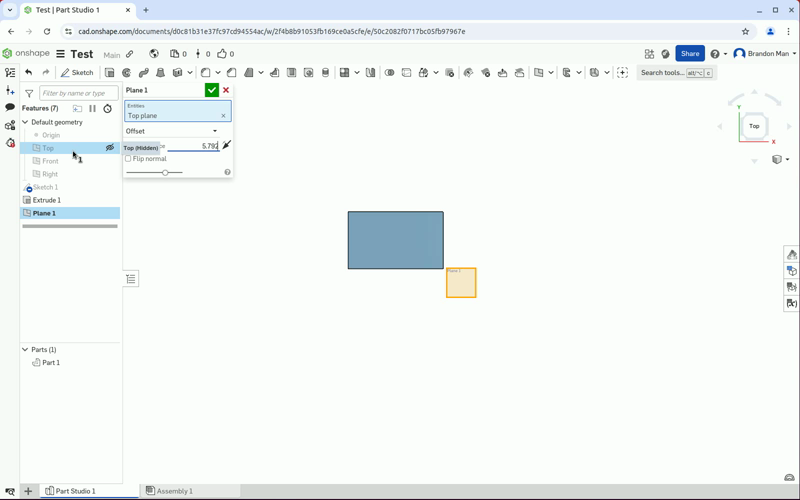
key(enter, 2)
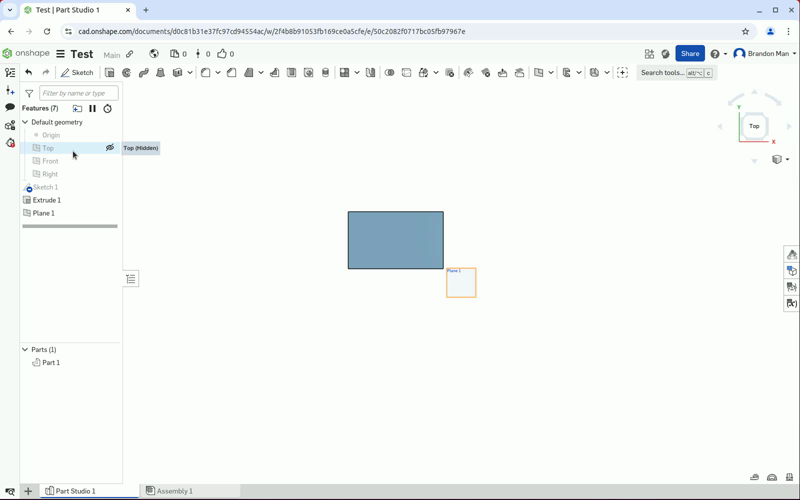
key(shift+s)
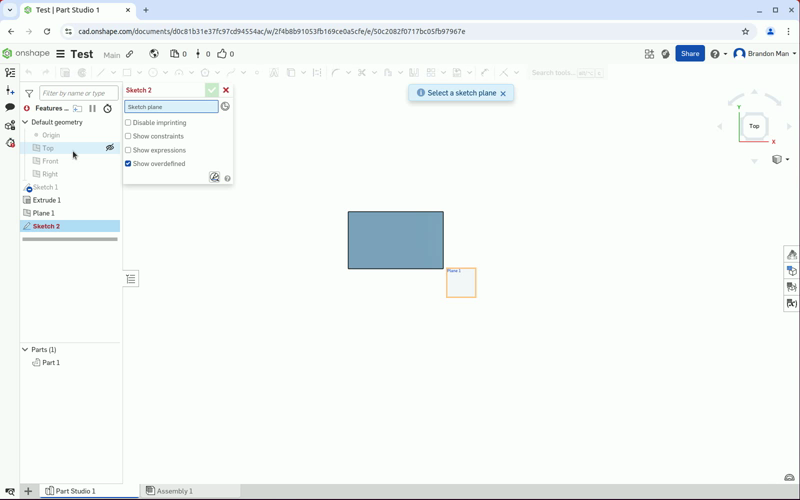
mouse_move(73, 215)
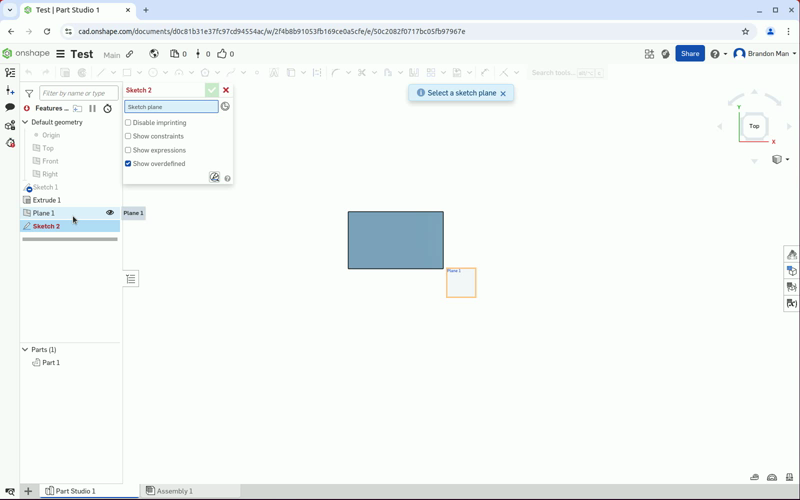
click(73, 215)
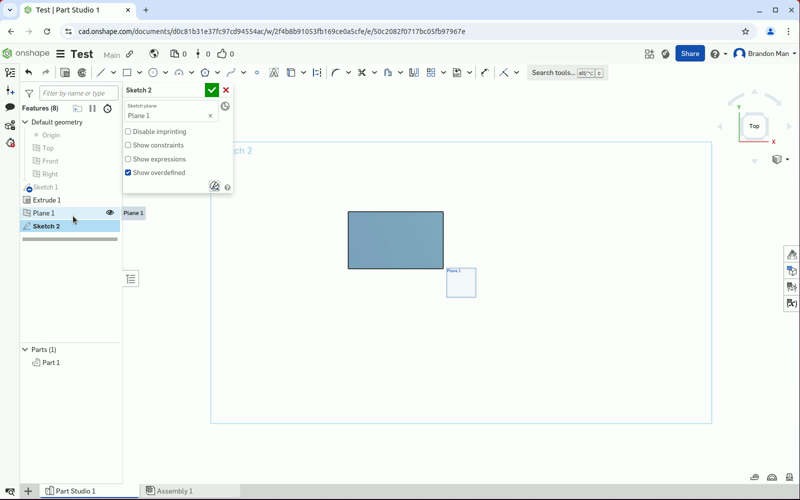
mouse_move(73, 352)
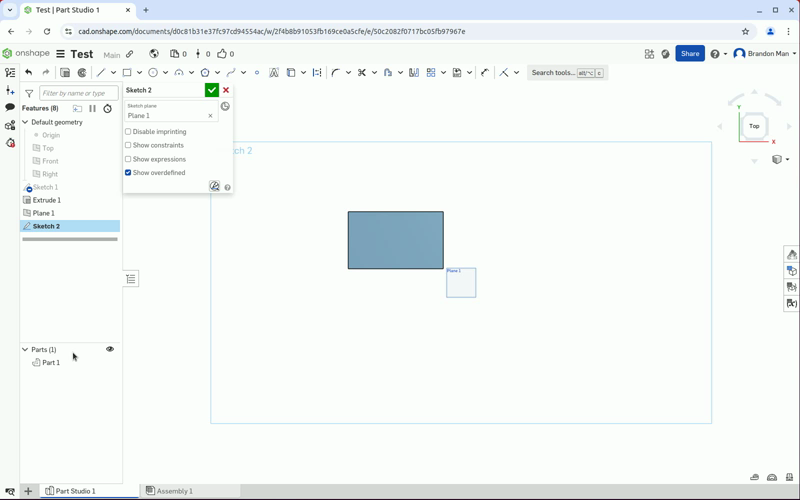
key(y)
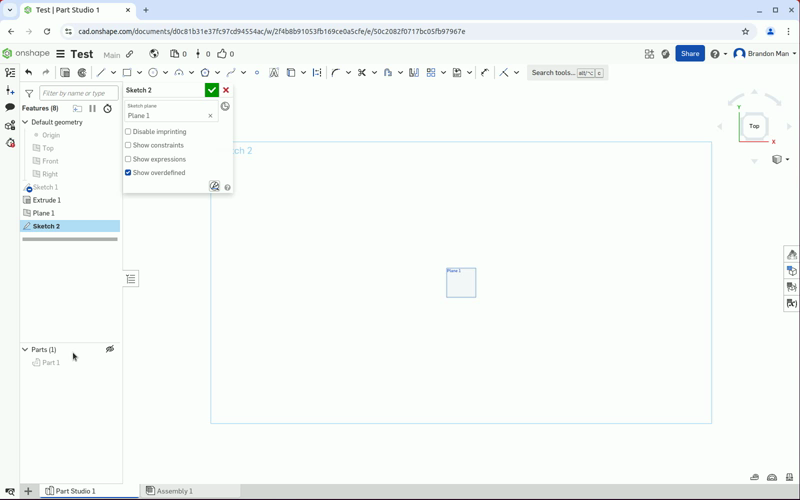
key(l)
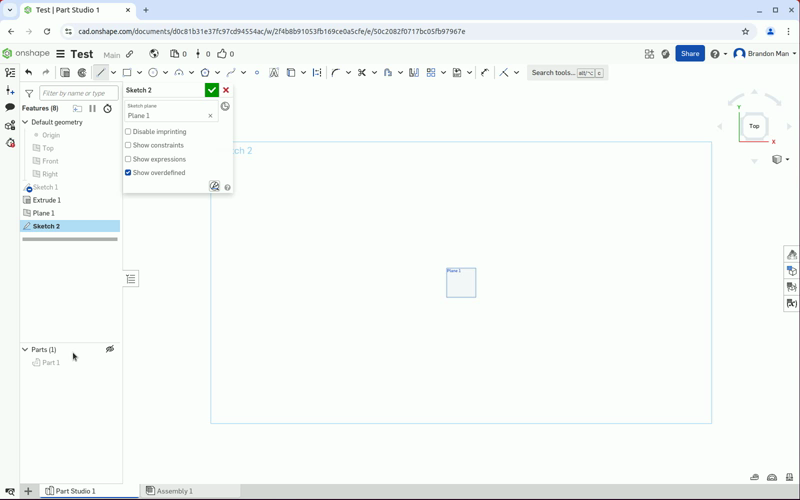
key_down(shift)
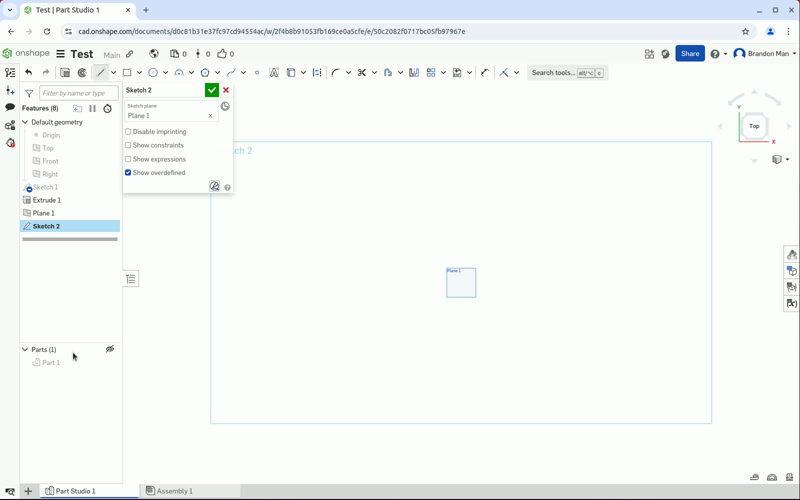
mouse_move(362, 255)
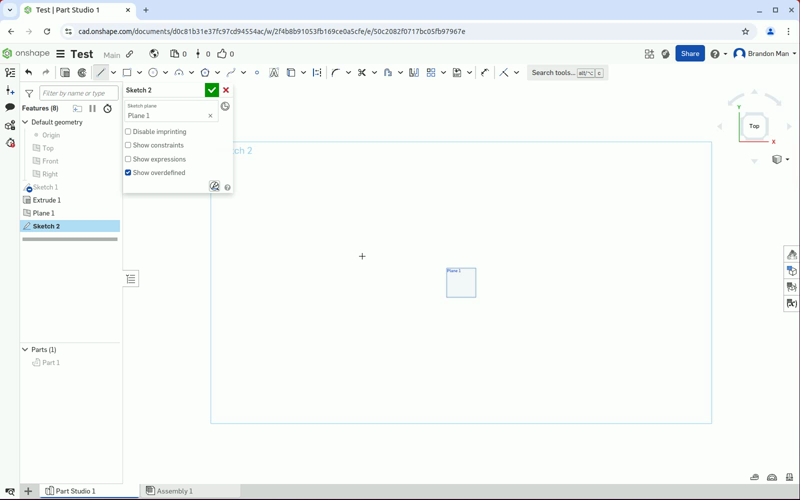
click(362, 255)
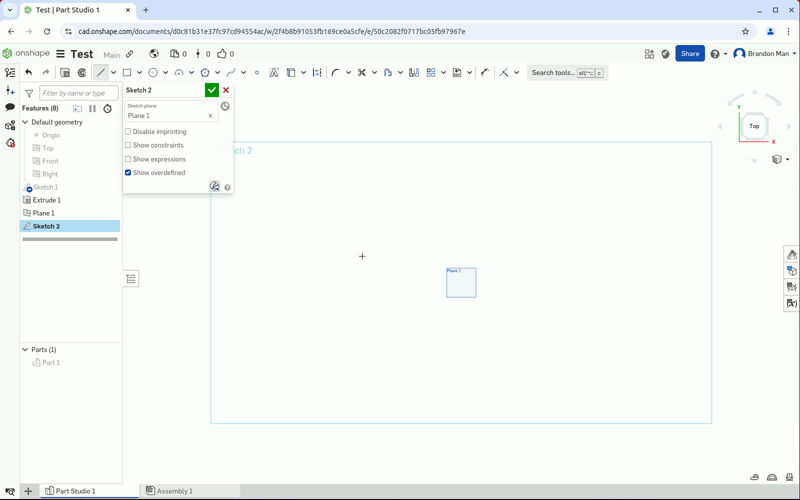
key_up(shift)
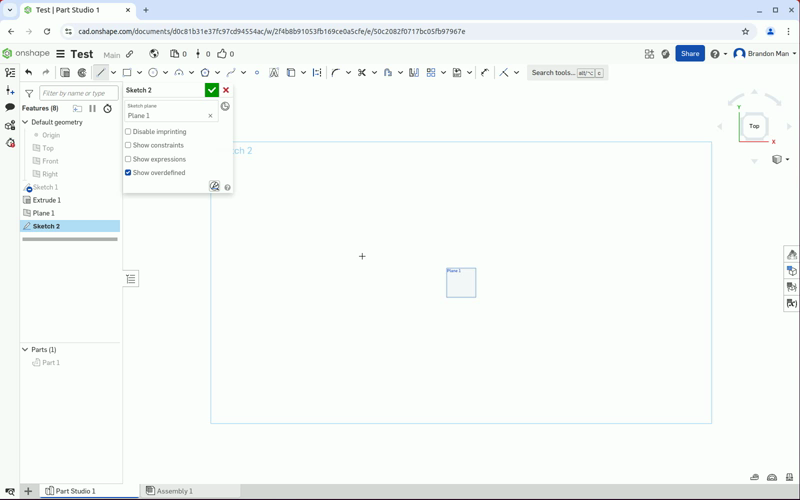
key_down(shift)
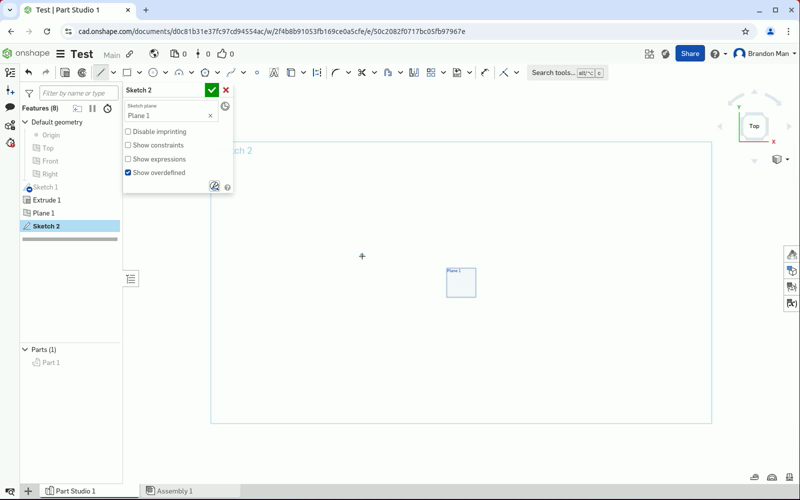
mouse_move(429, 255)
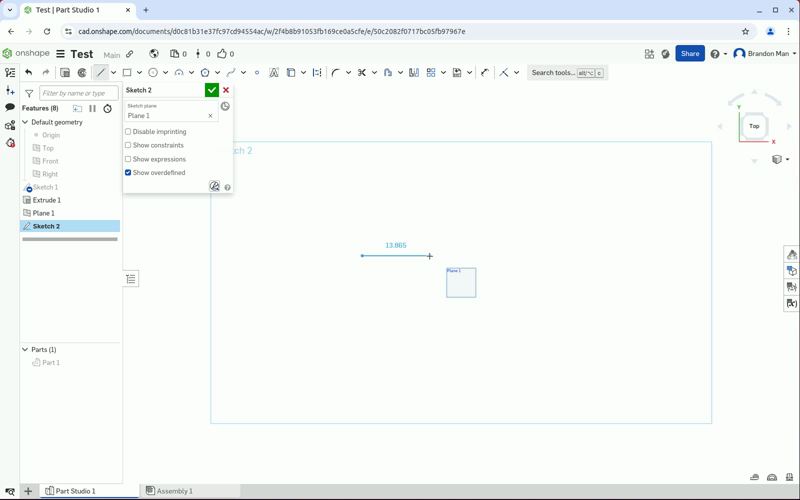
click(429, 255)
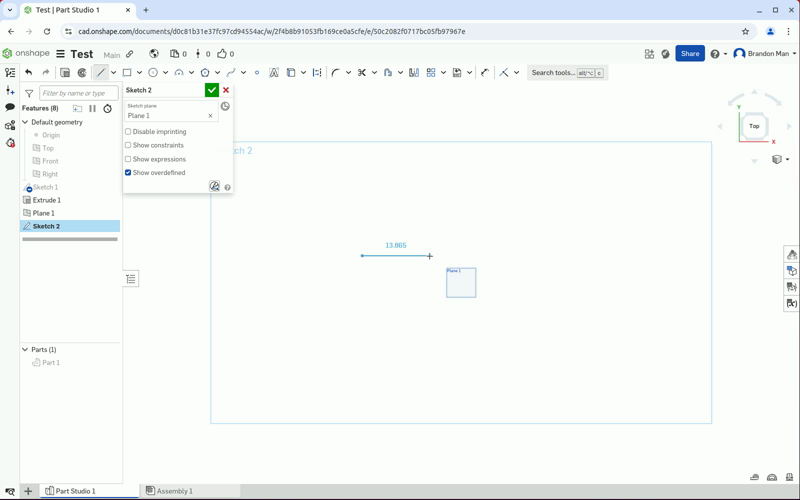
key_up(shift)
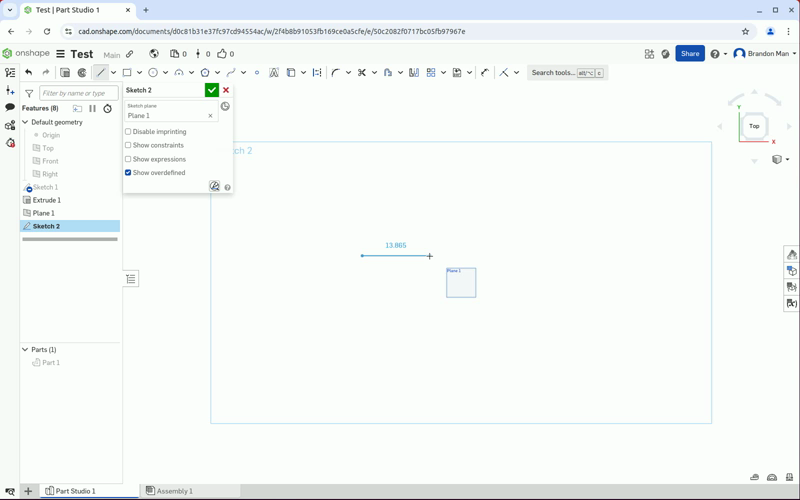
key_down(shift)
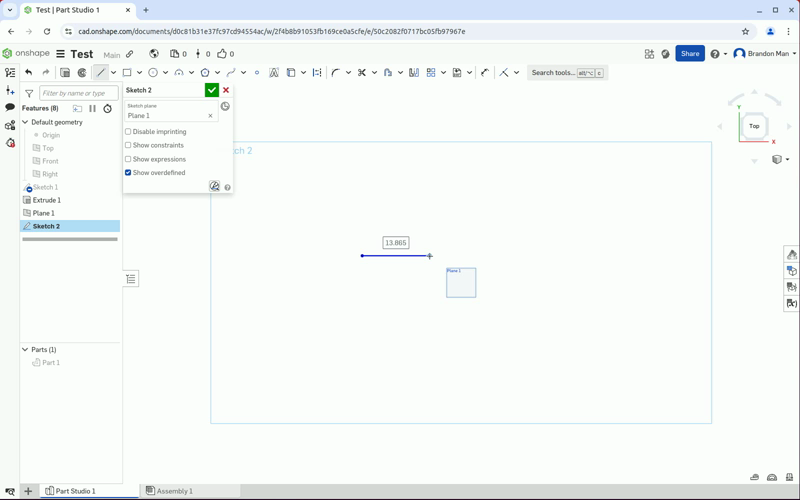
mouse_move(459, 255)
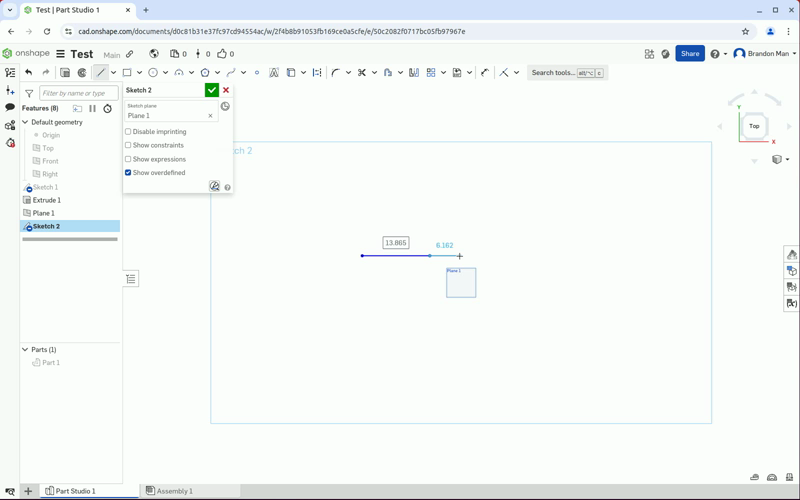
mouse_move(429, 226)
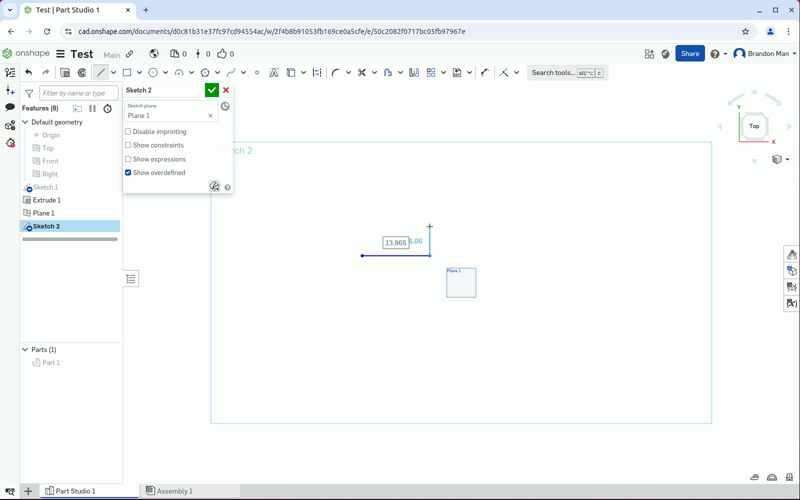
click(429, 226)
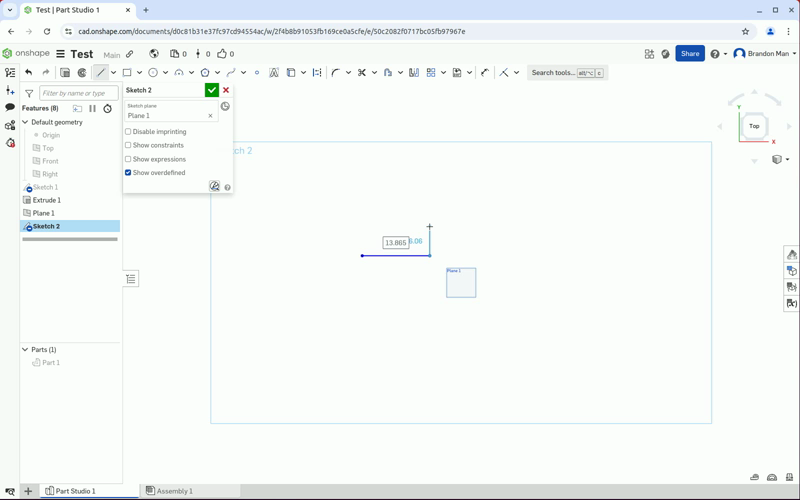
key_up(shift)
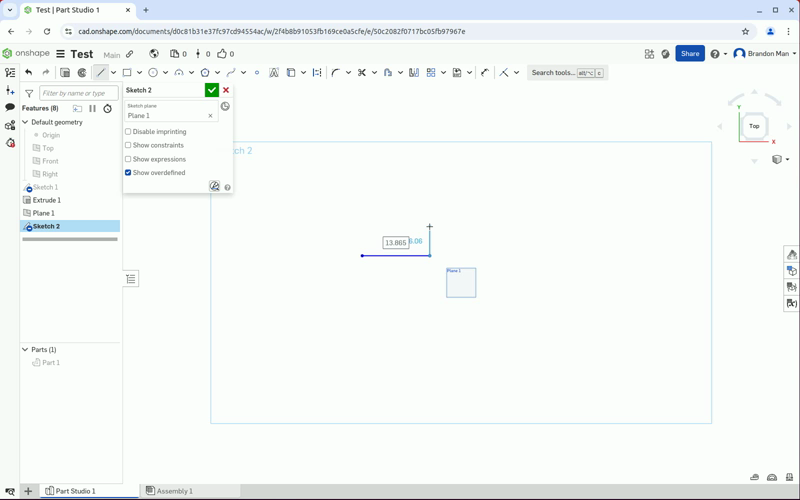
key_down(shift)
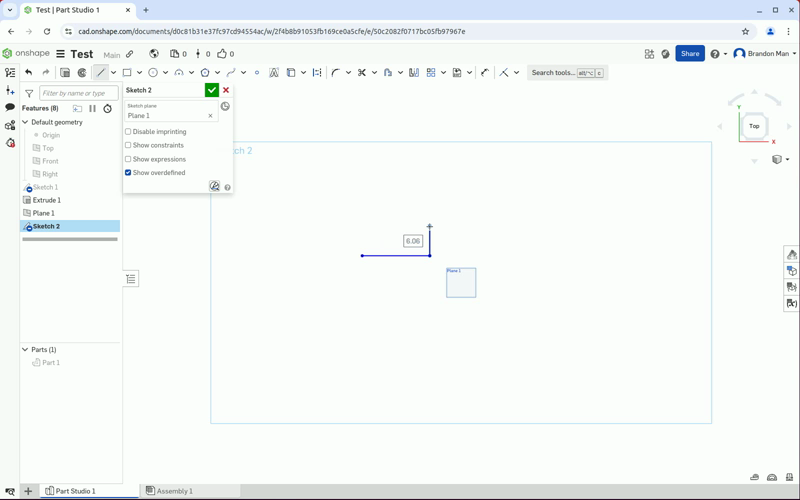
mouse_move(362, 226)
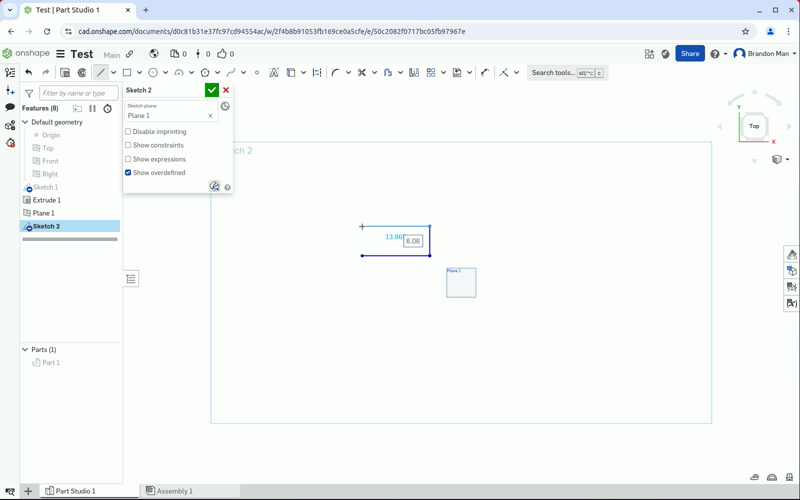
click(362, 226)
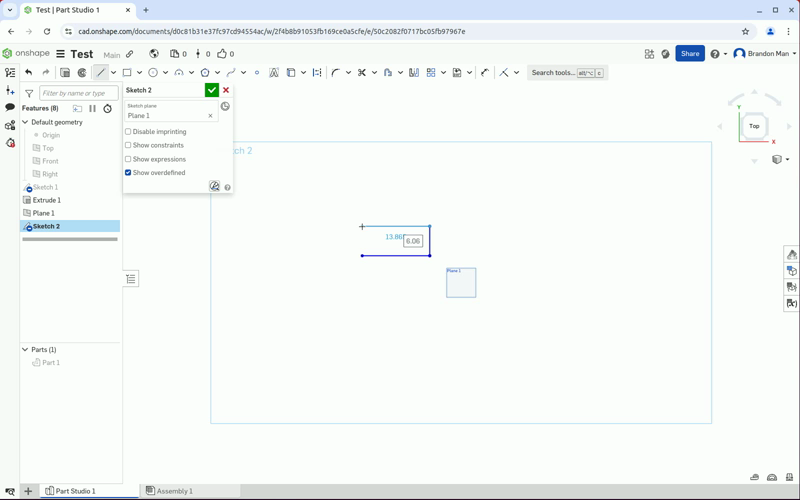
key_up(shift)
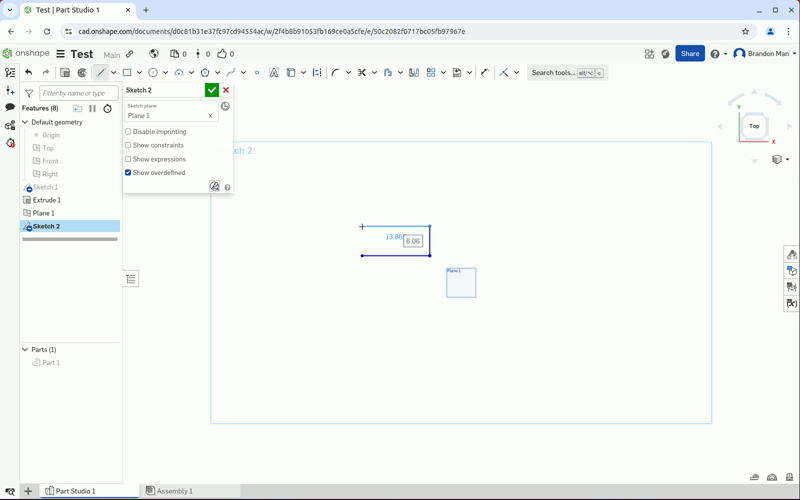
mouse_move(392, 226)
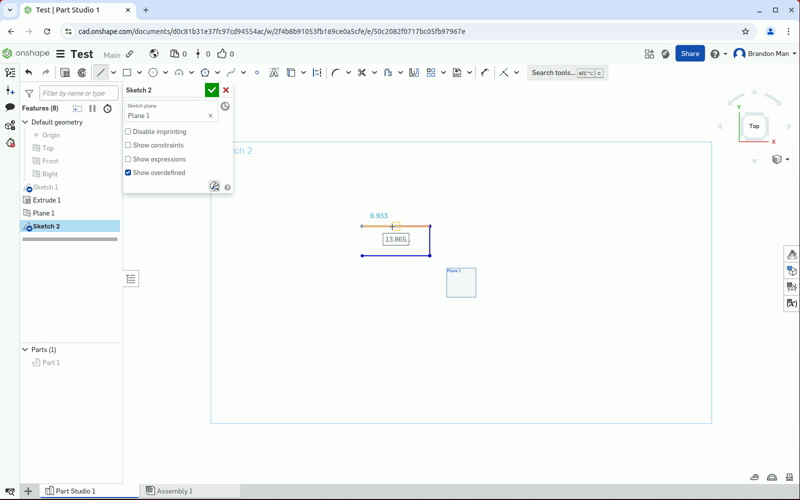
key_down(shift)
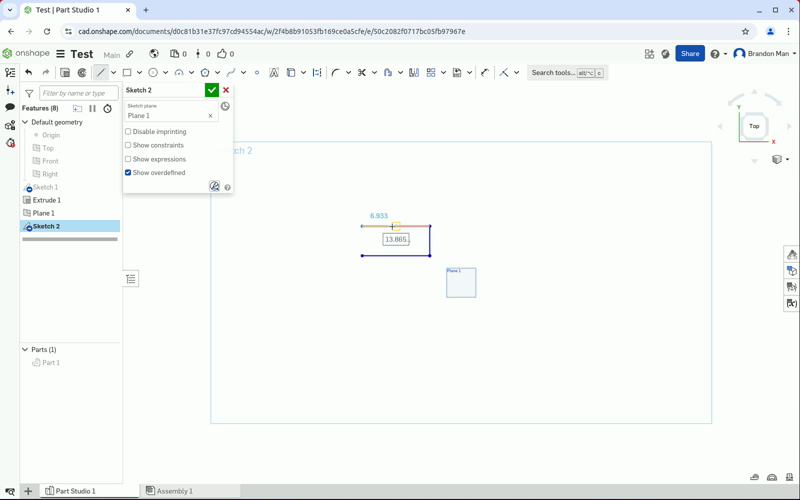
mouse_move(362, 255)
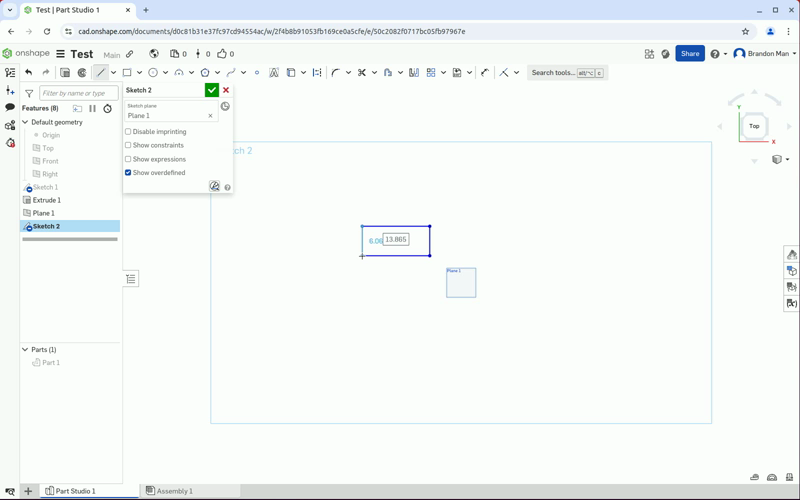
key_up(shift)
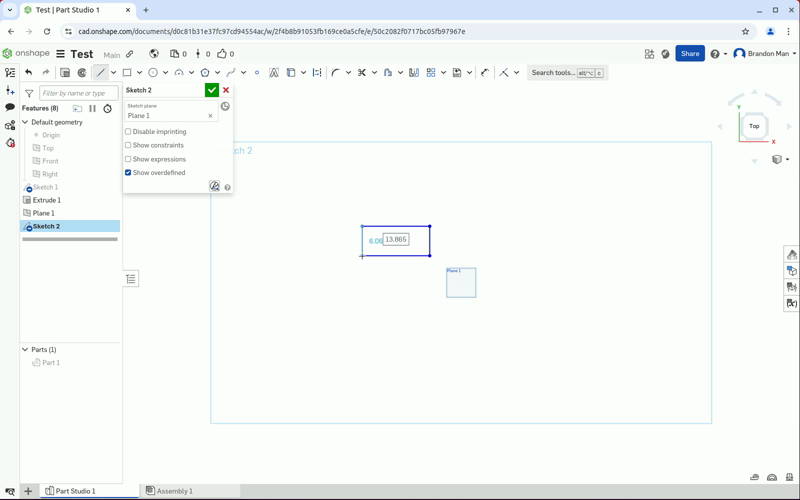
click(362, 255)
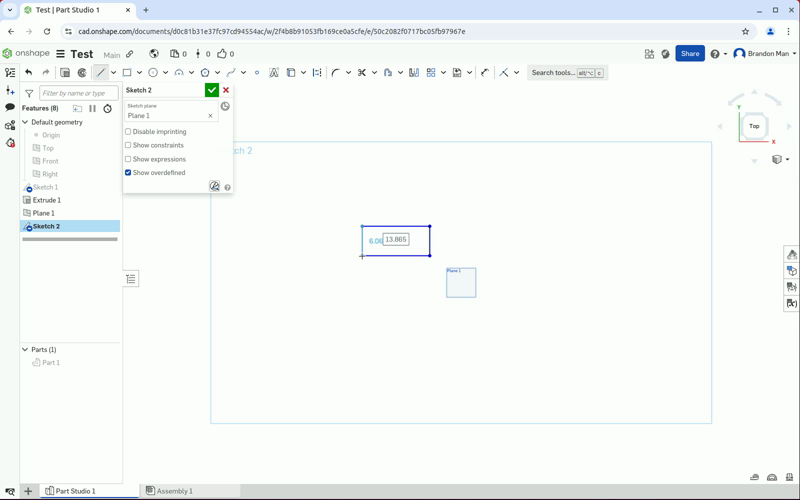
key(esc)
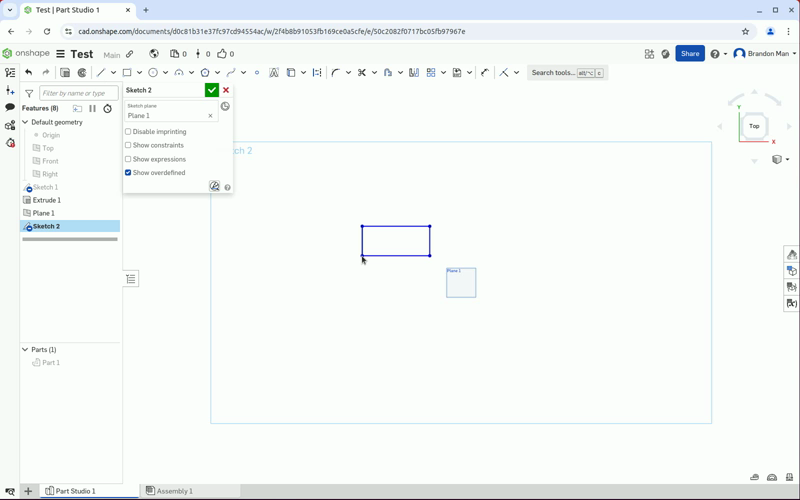
mouse_move(376, 243)
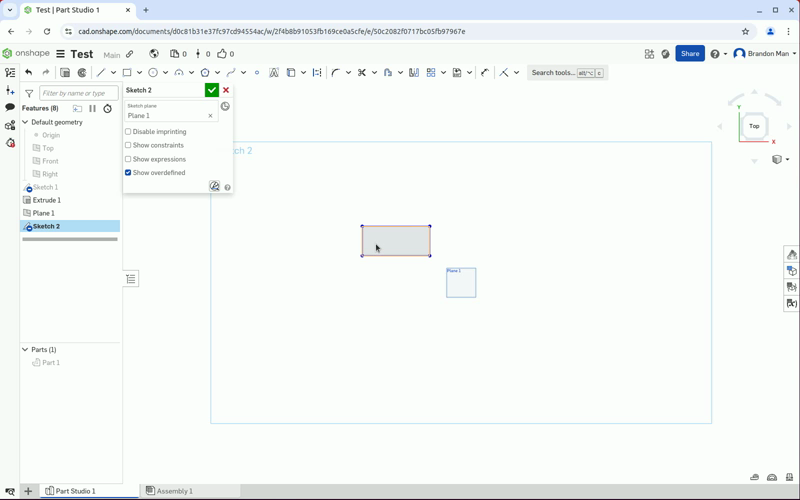
click(376, 243)
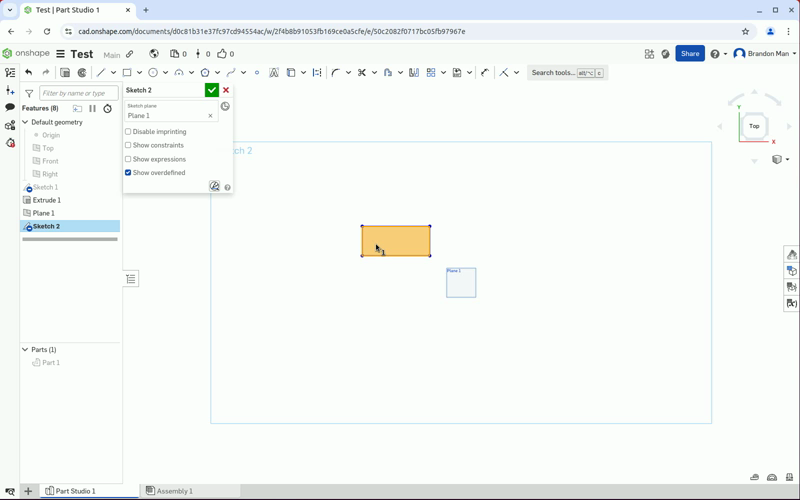
mouse_move(73, 352)
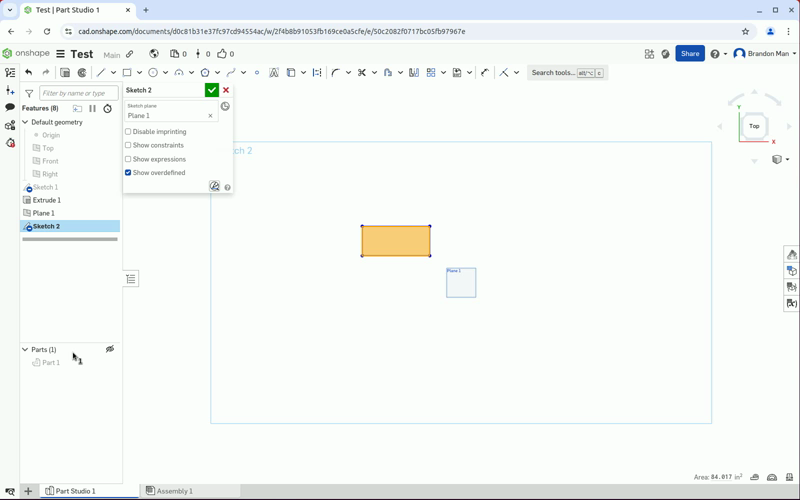
key(shift+y)
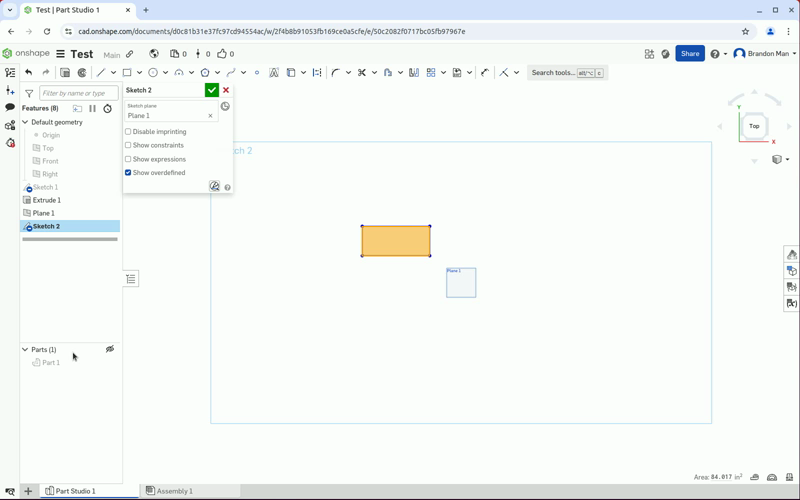
key(shift+e)
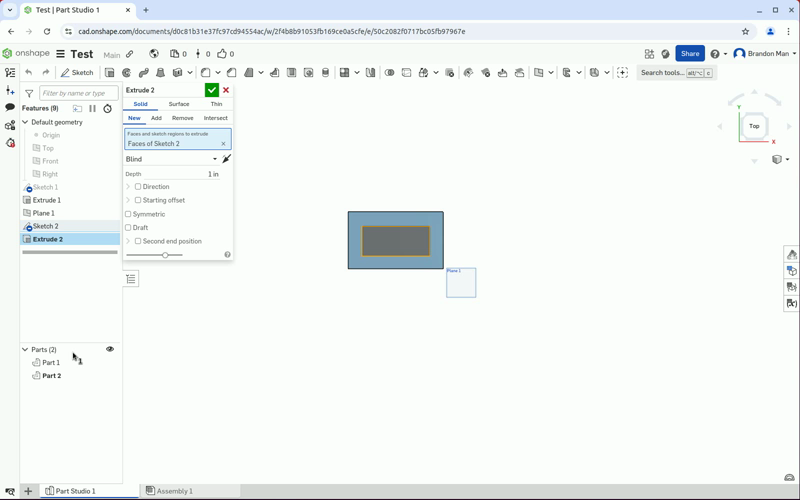
mouse_move(143, 106)
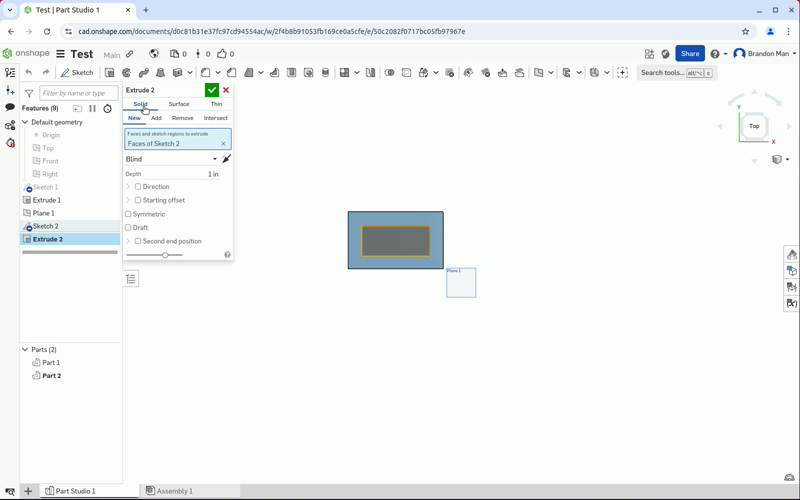
click(143, 106)
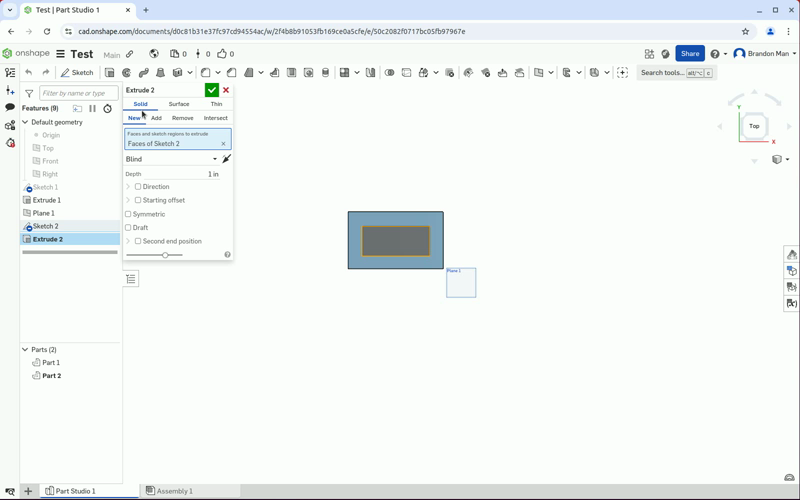
mouse_move(137, 120)
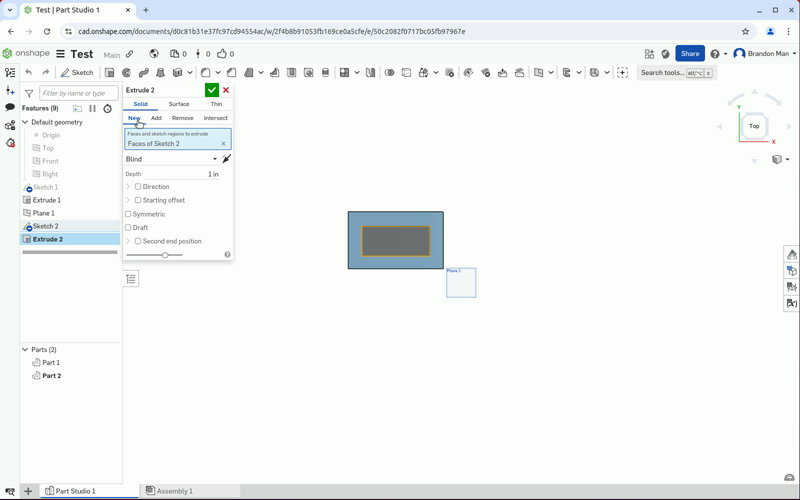
click(137, 120)
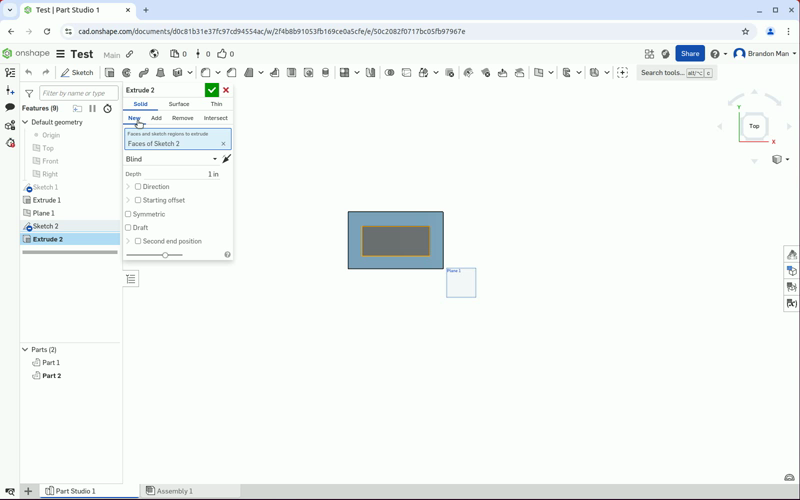
key(tab, 4)
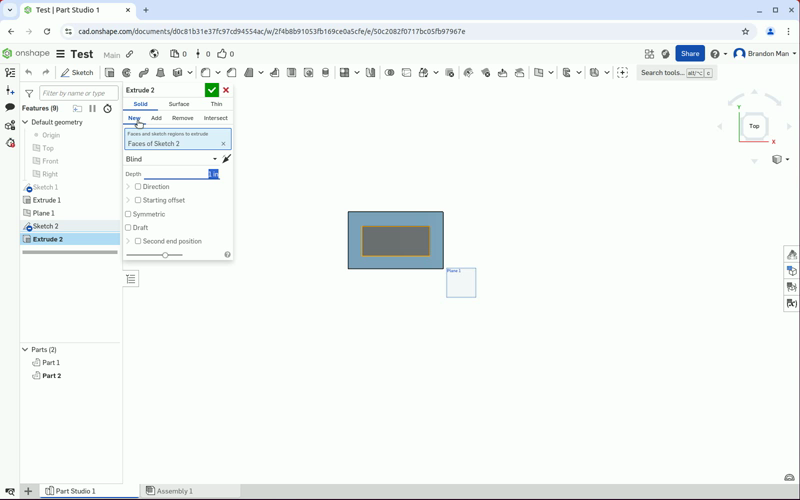
text(3.851)
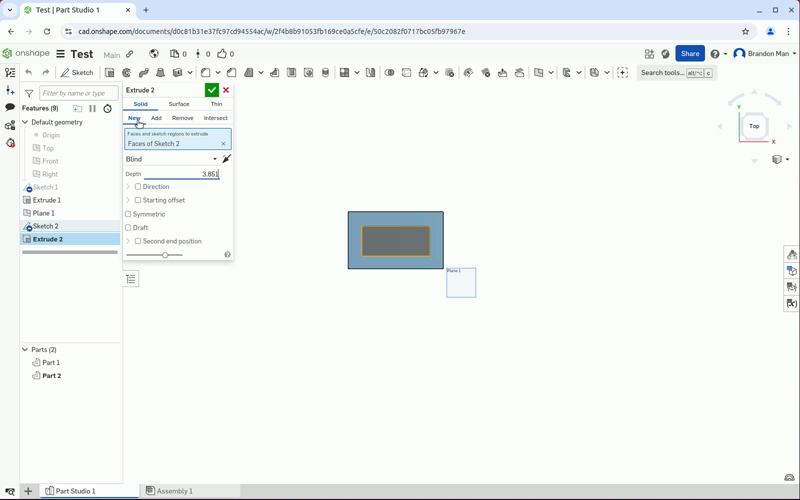
key(enter)
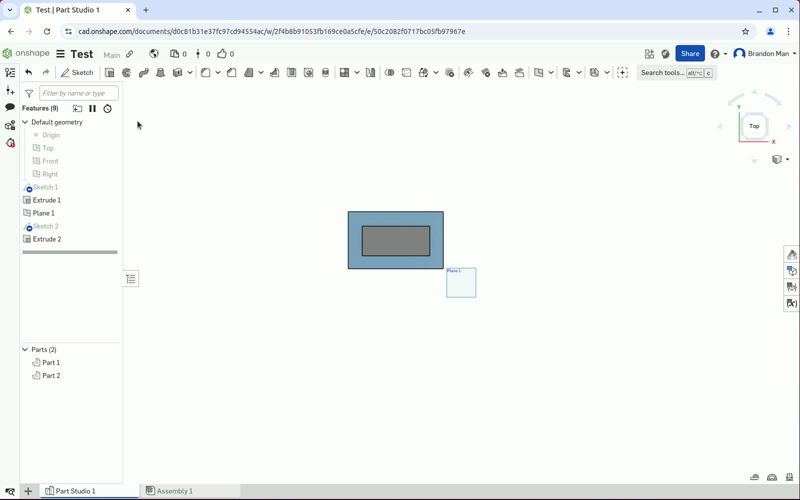
key(shift+h)
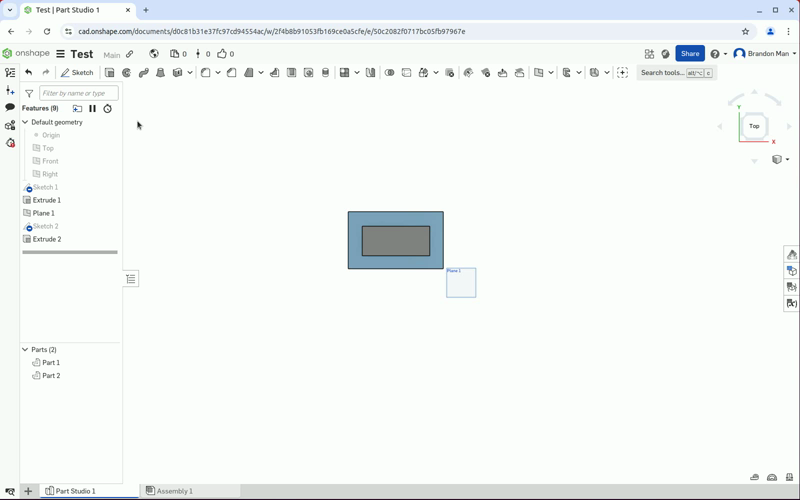
key(shift+h)
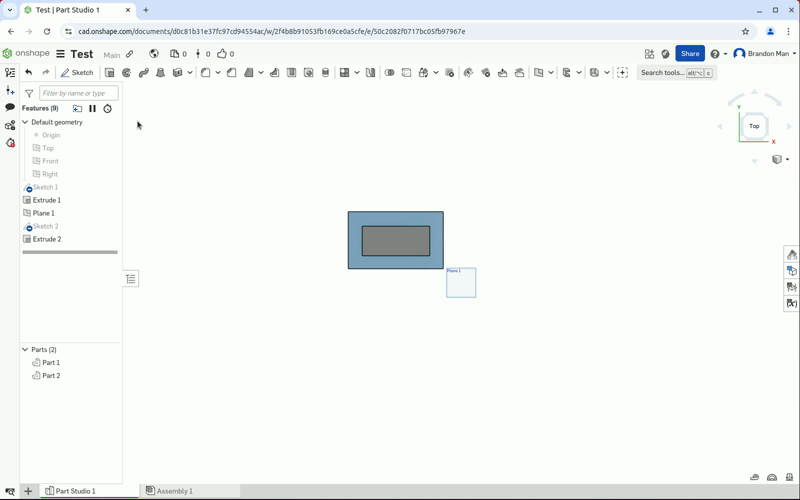
mouse_move(73, 189)
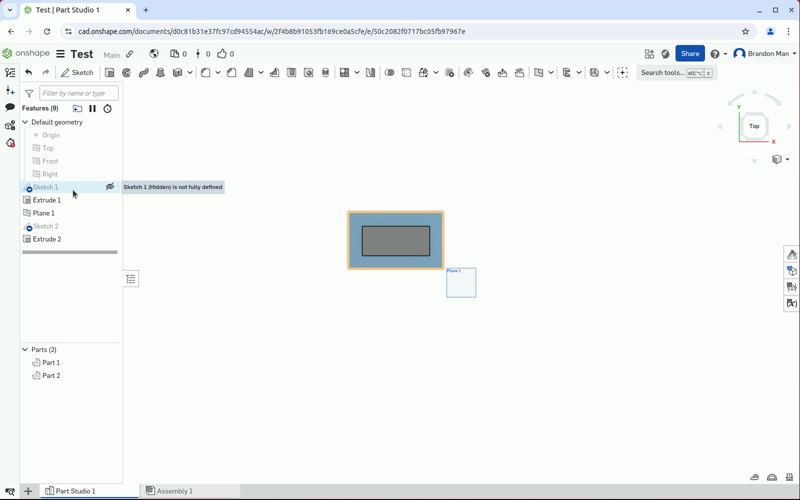
click(73, 189)
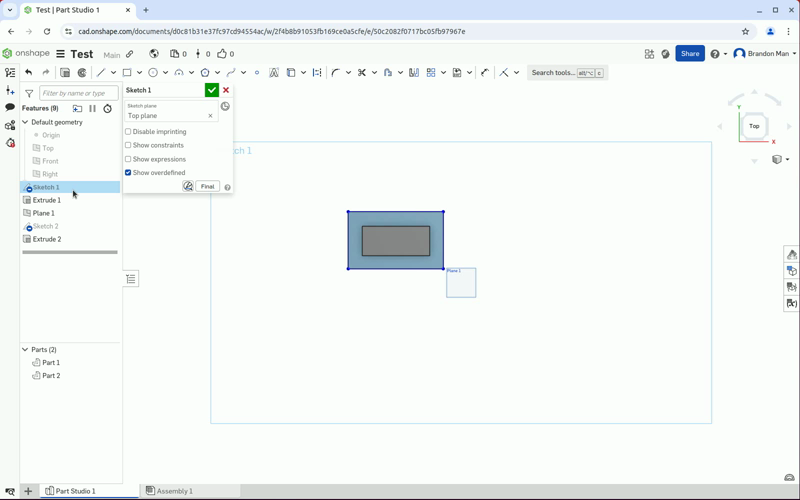
mouse_move(229, 92)
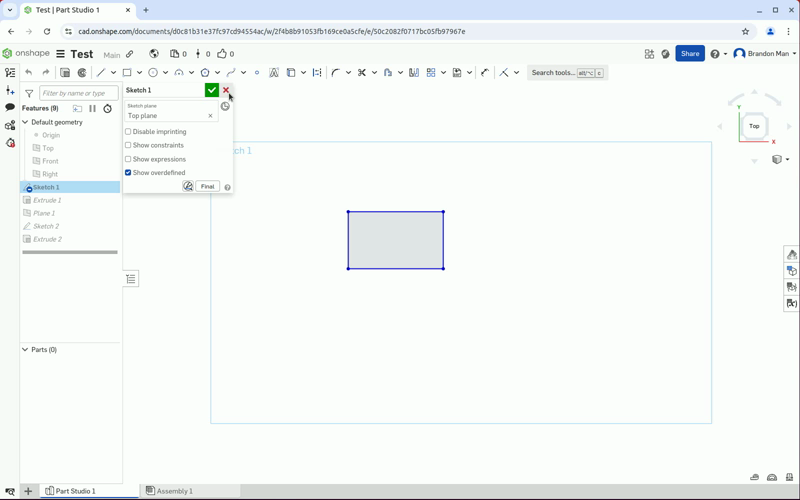
click(229, 92)
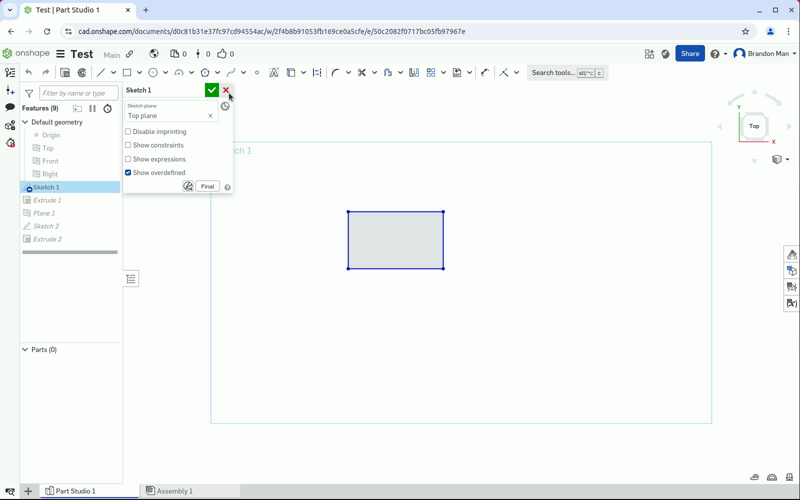
key(shift+s)
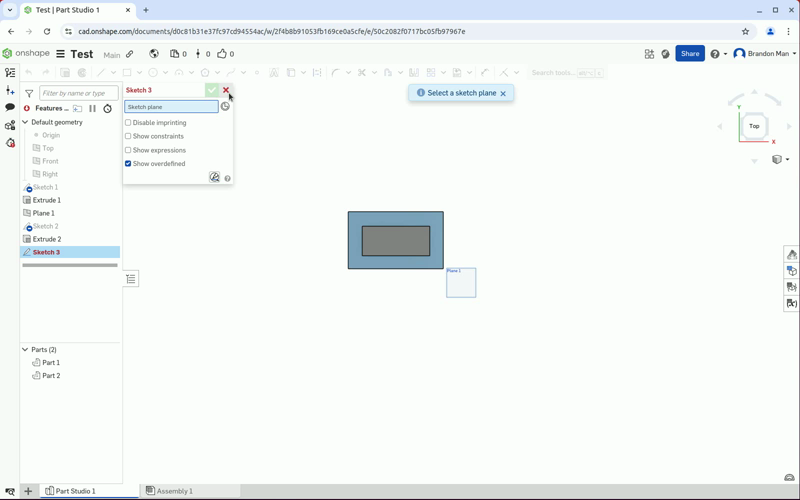
mouse_move(73, 215)
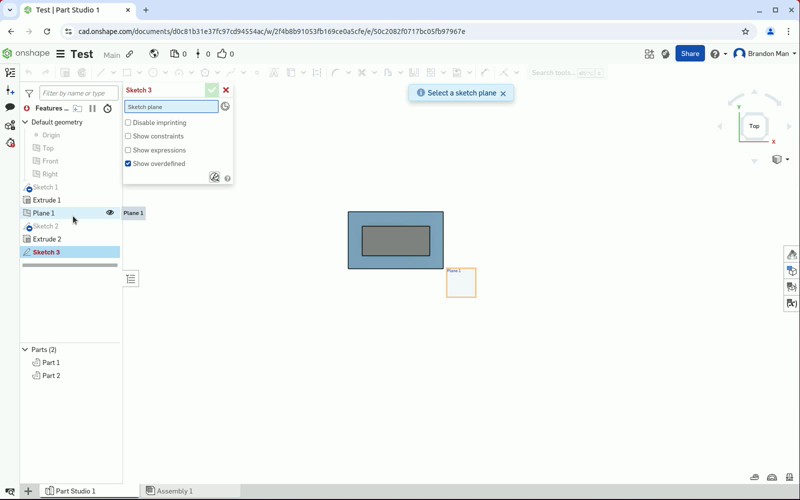
click(73, 215)
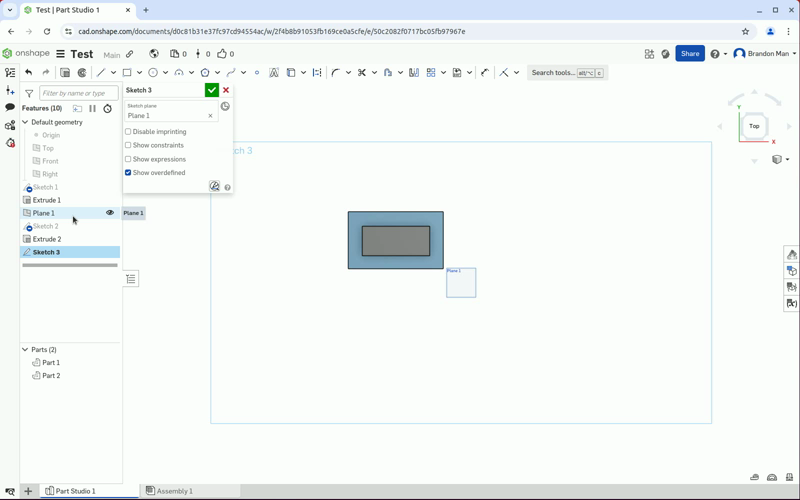
mouse_move(73, 352)
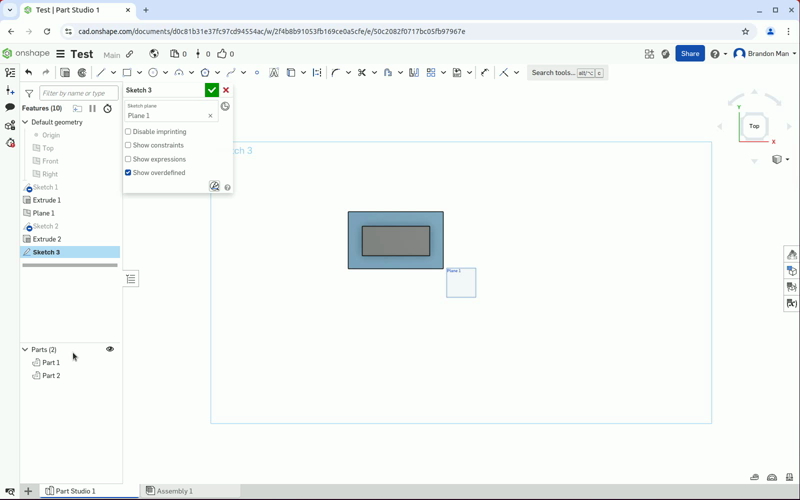
key(y)
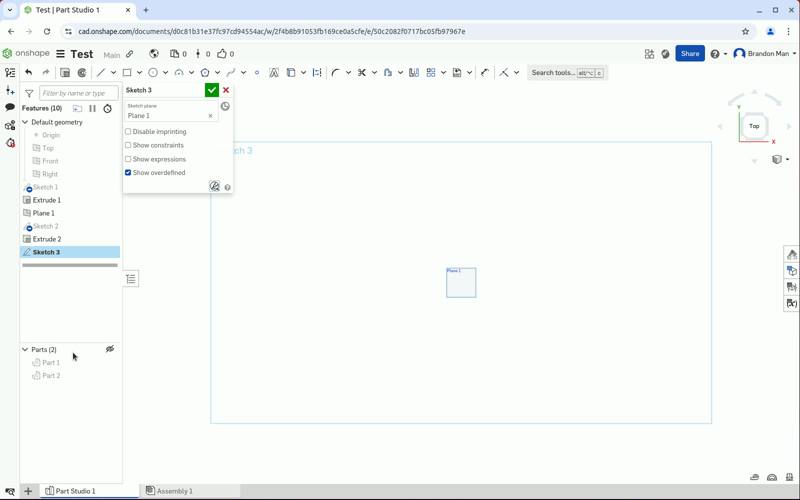
key(l)
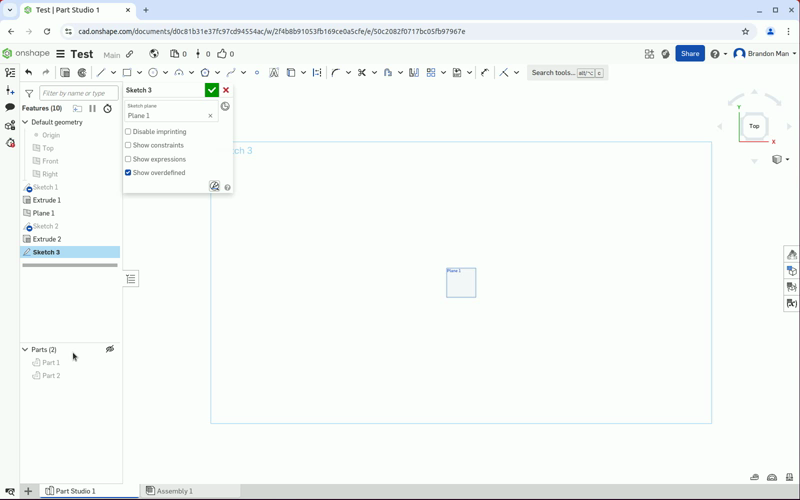
key_down(shift)
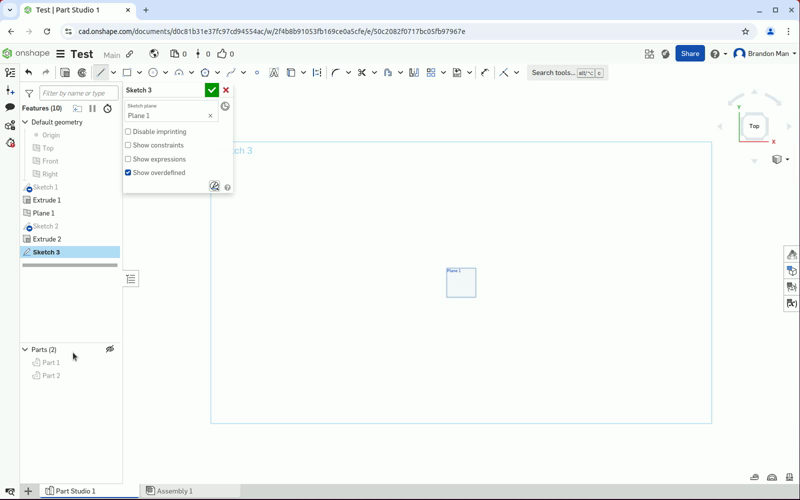
mouse_move(362, 255)
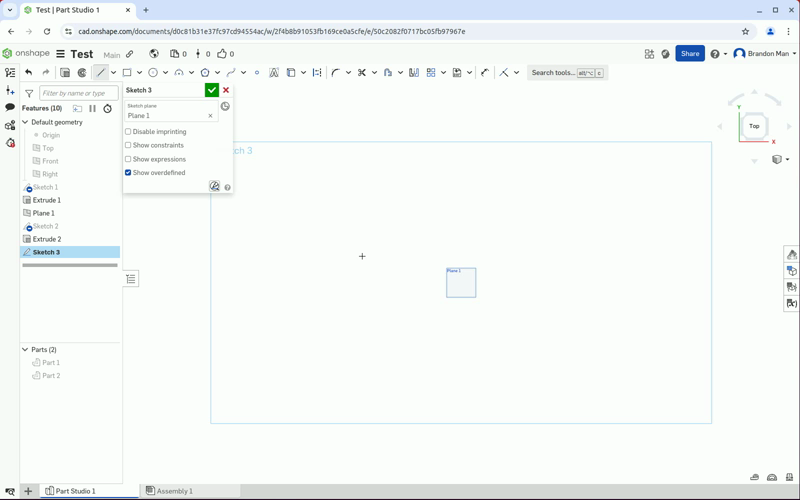
click(362, 255)
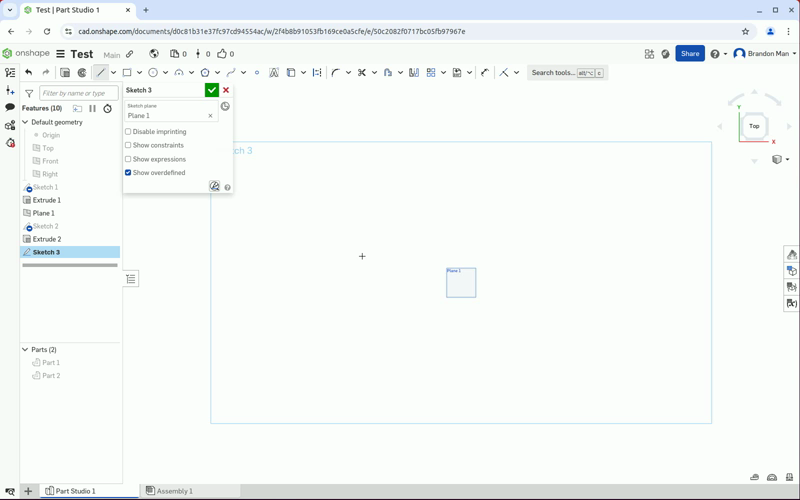
key_up(shift)
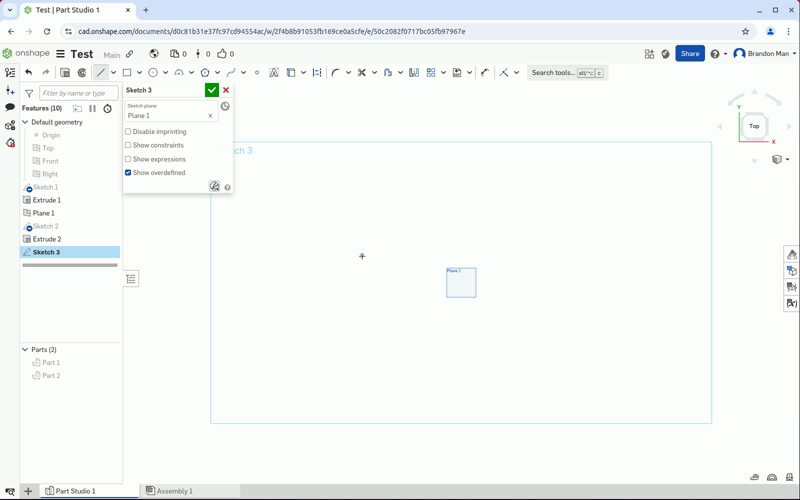
key_down(shift)
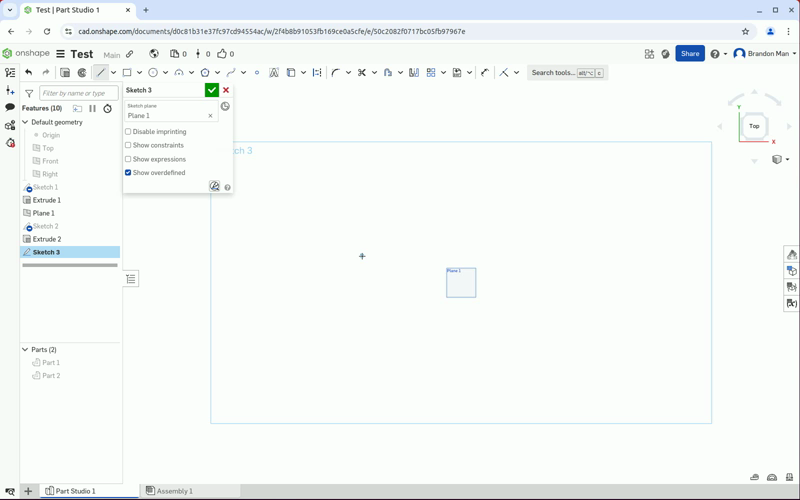
mouse_move(429, 255)
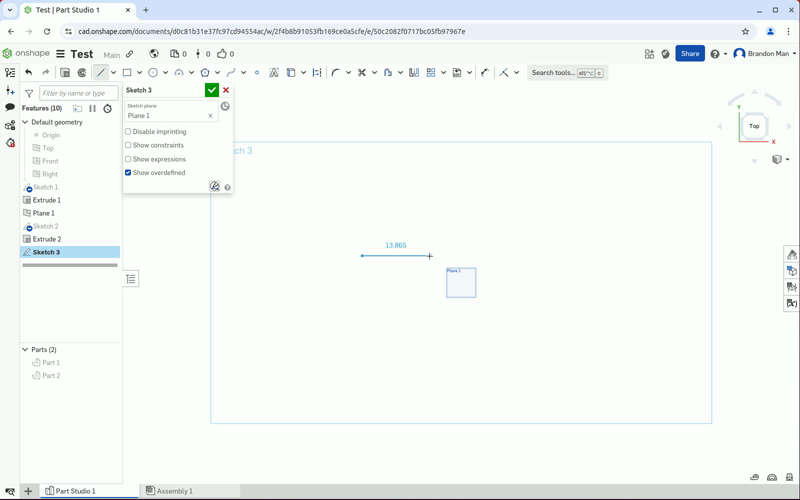
click(429, 255)
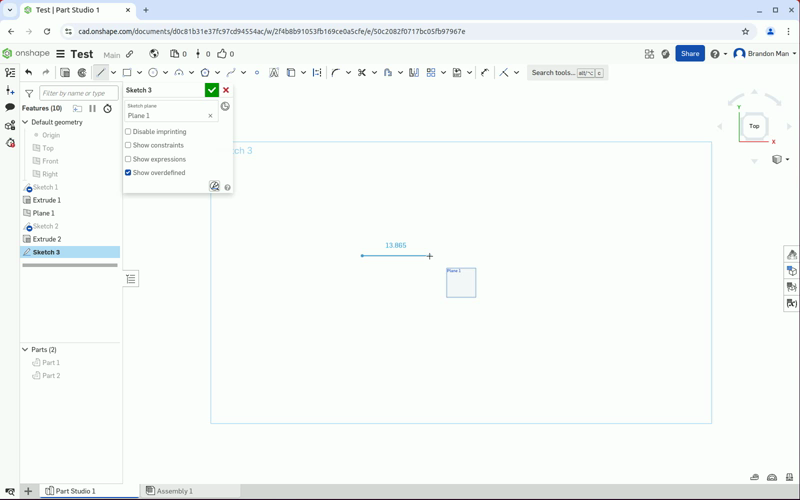
key_up(shift)
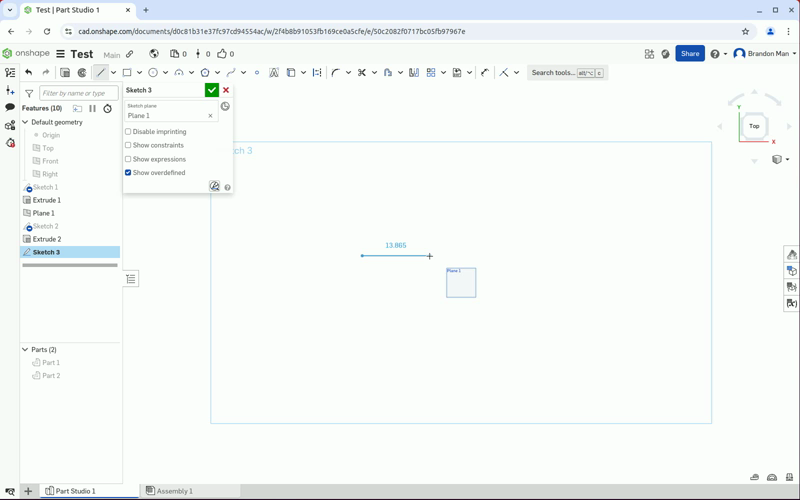
key_down(shift)
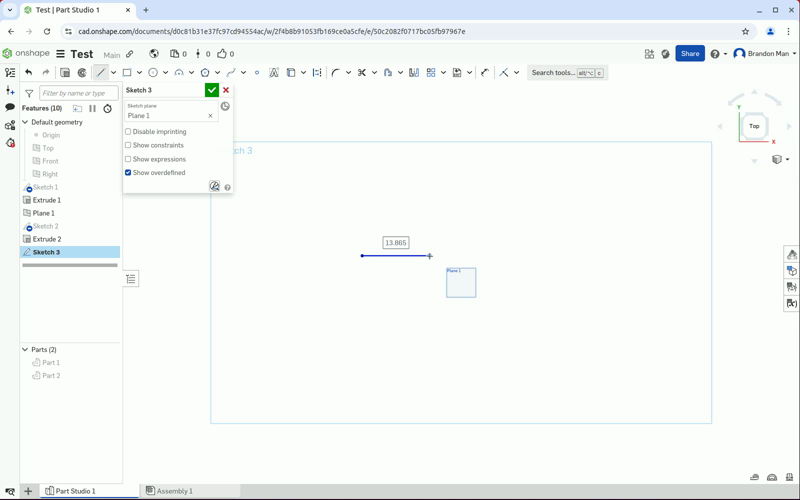
mouse_move(459, 255)
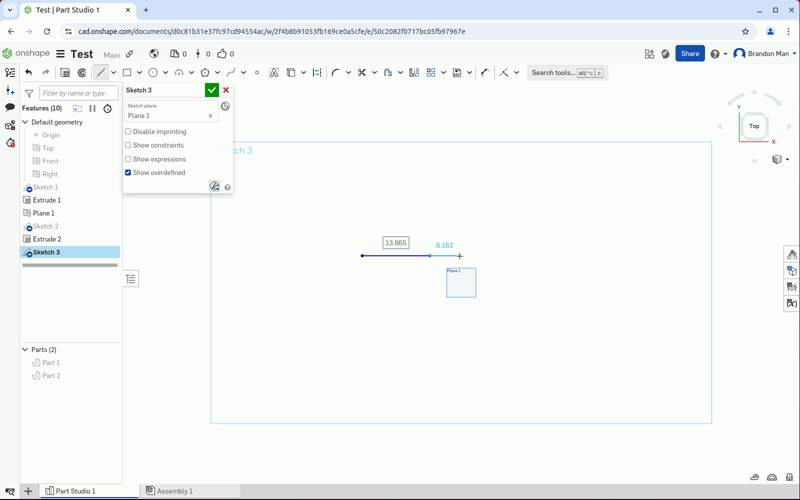
mouse_move(429, 226)
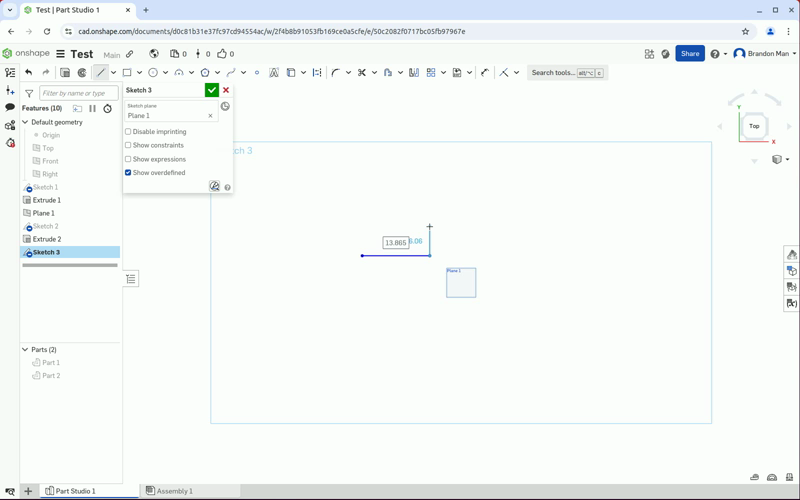
click(429, 226)
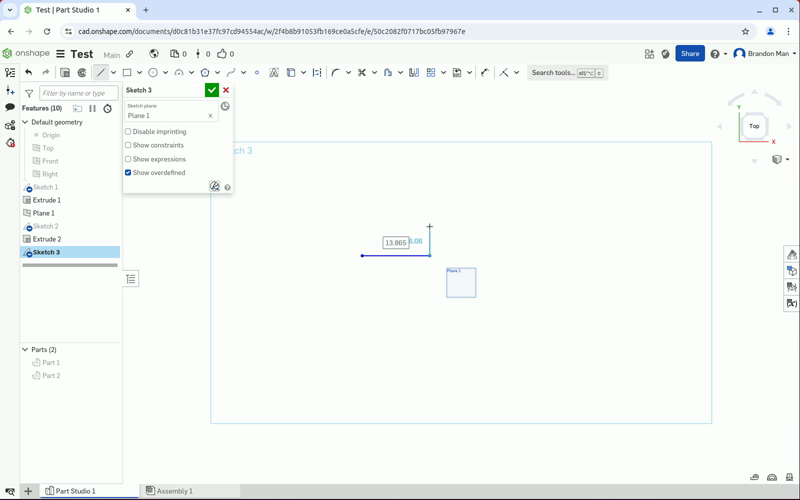
key_up(shift)
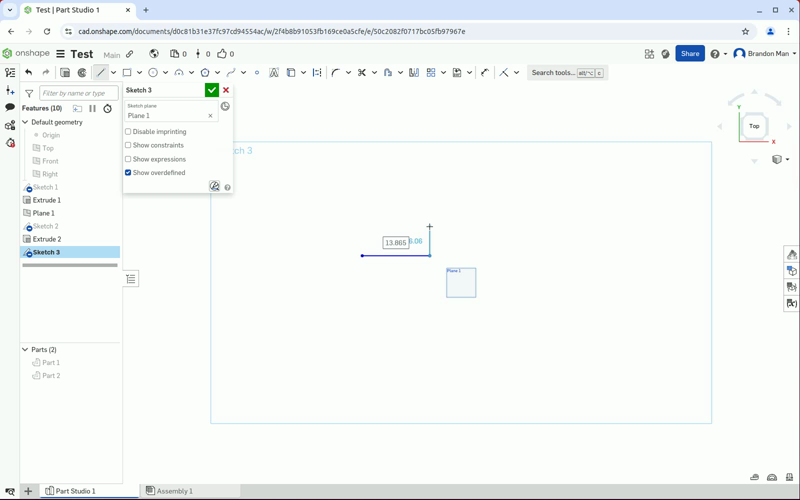
key_down(shift)
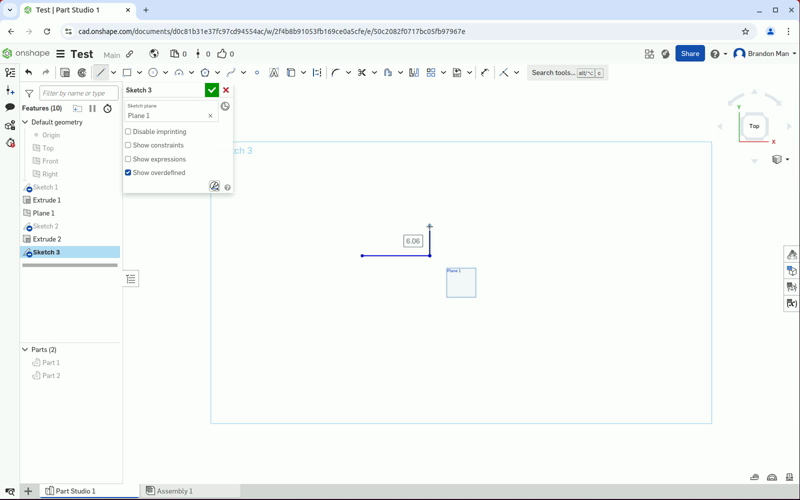
mouse_move(362, 226)
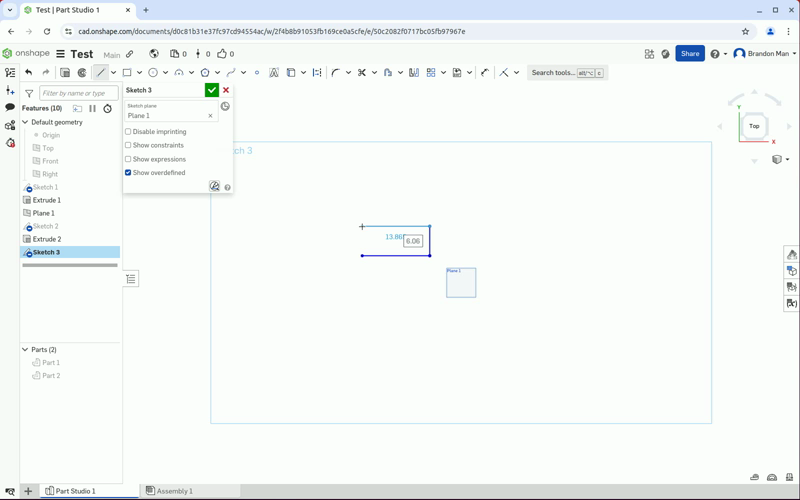
click(362, 226)
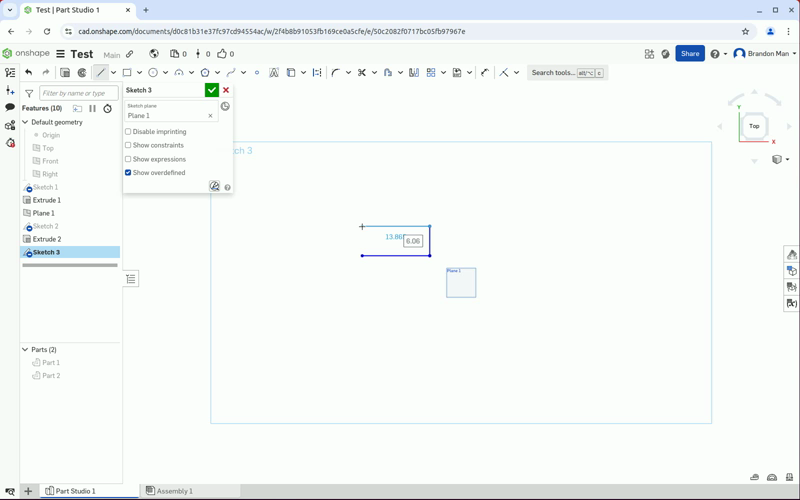
key_up(shift)
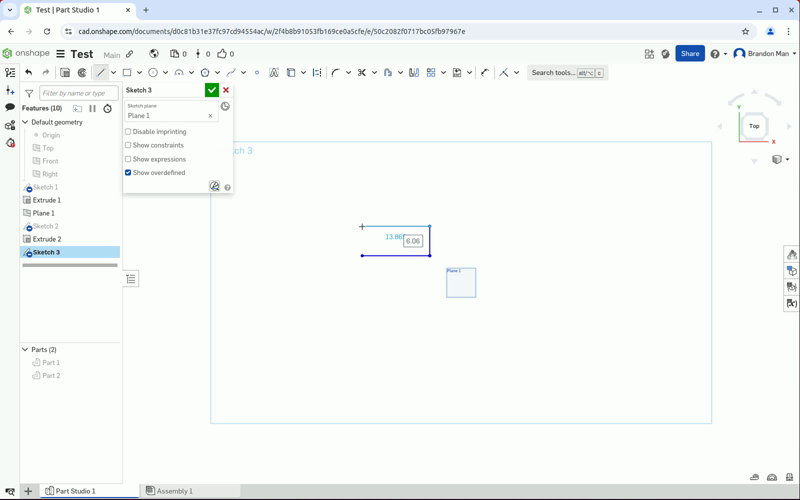
mouse_move(392, 226)
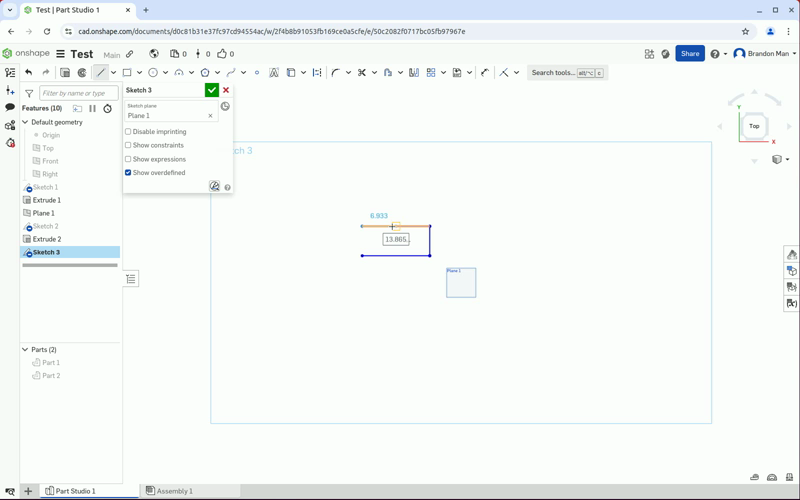
key_down(shift)
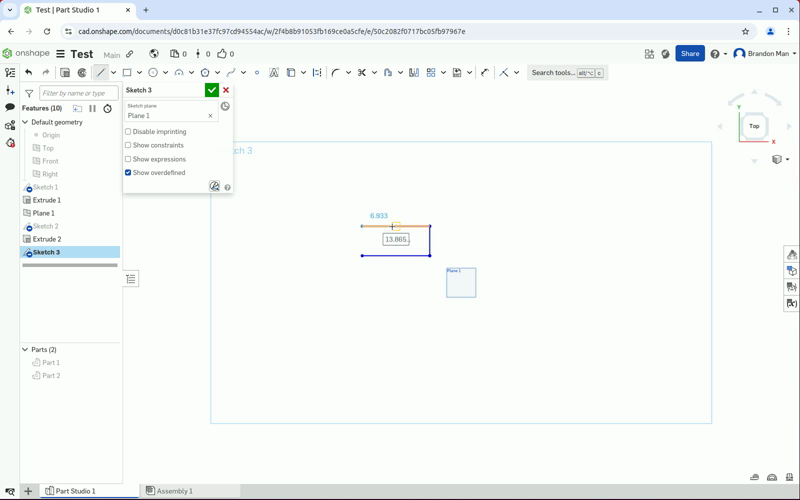
mouse_move(362, 255)
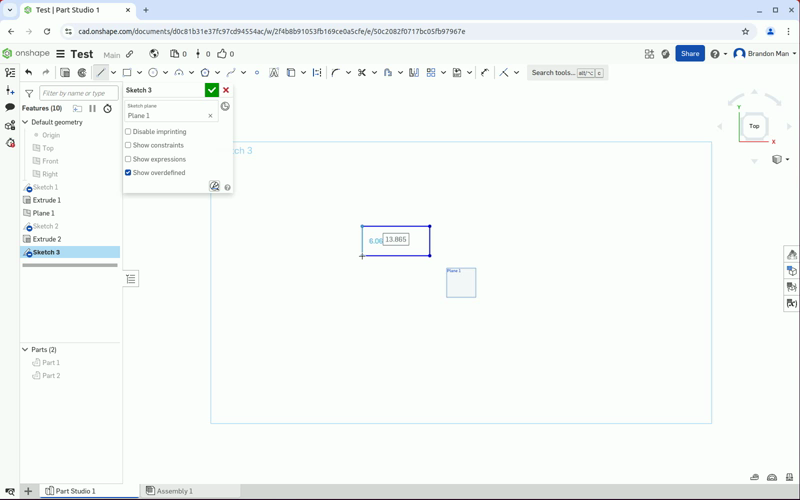
key_up(shift)
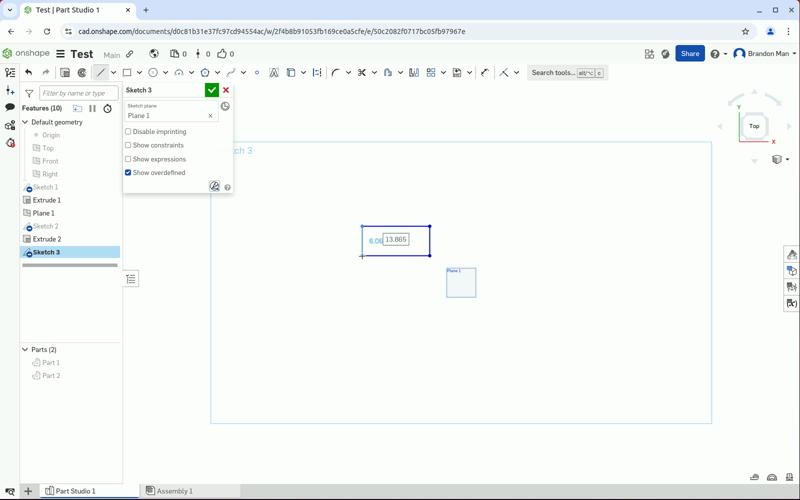
click(362, 255)
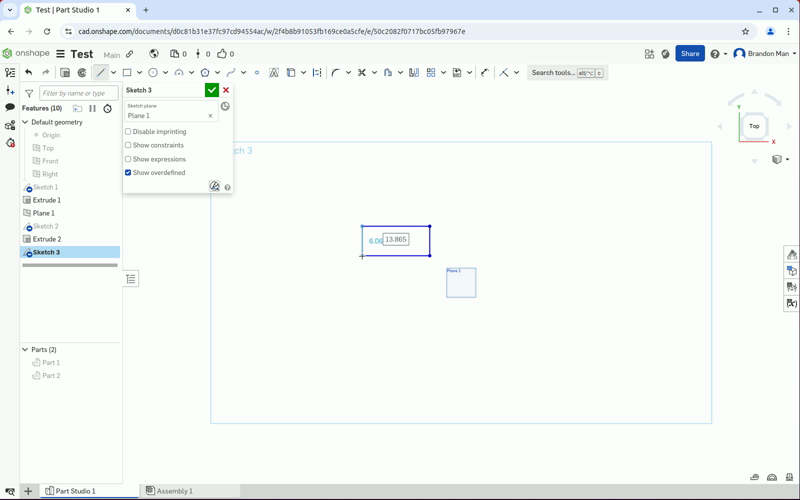
key(esc)
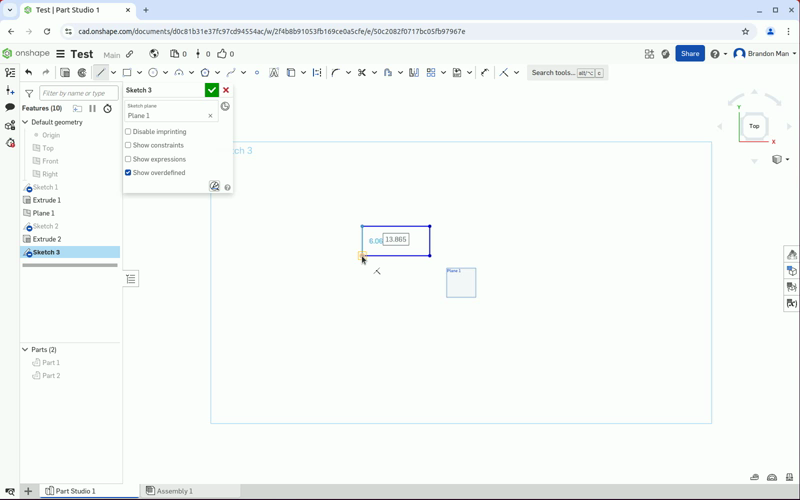
mouse_move(378, 238)
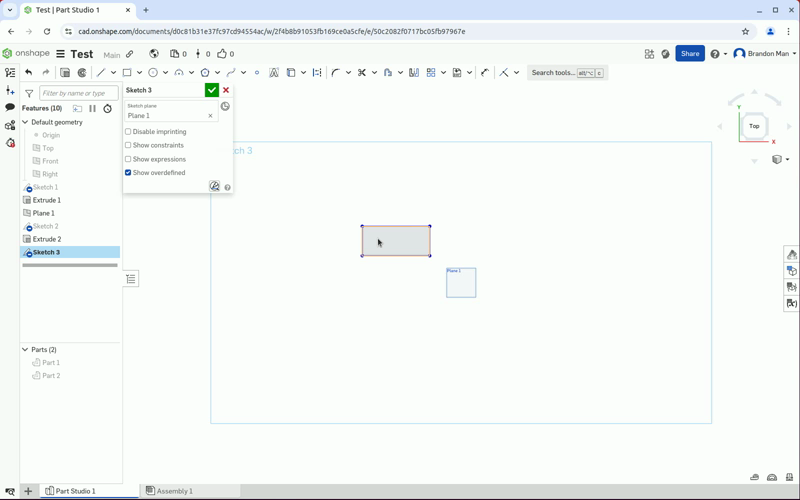
click(378, 238)
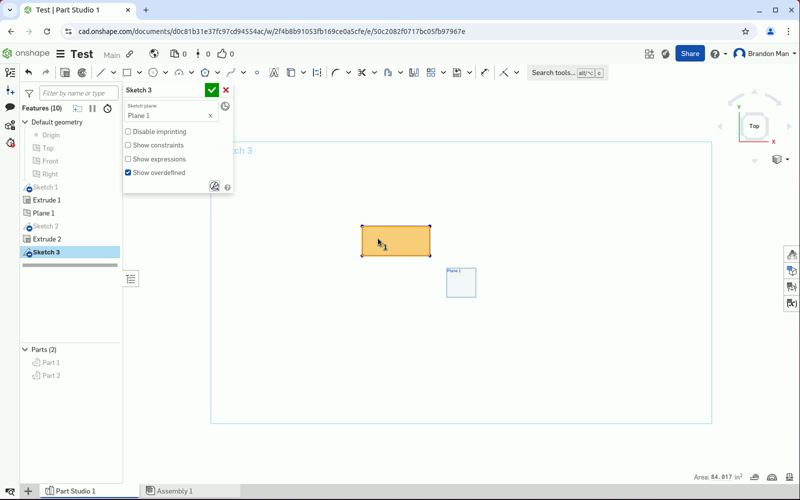
mouse_move(73, 352)
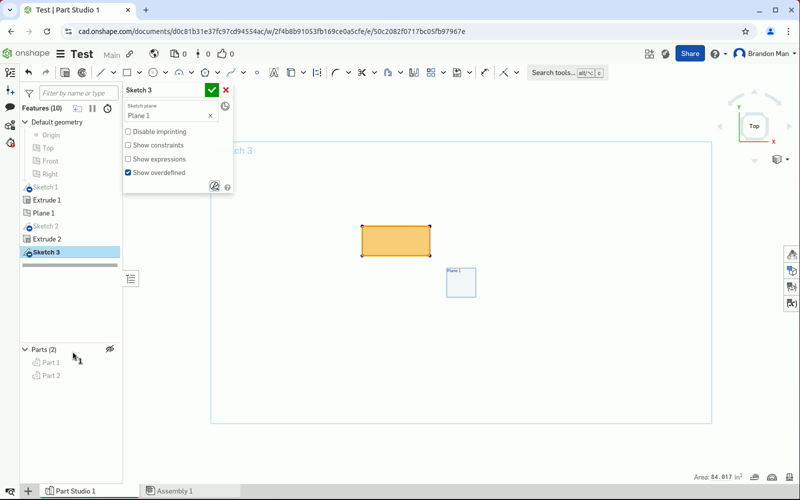
key(shift+y)
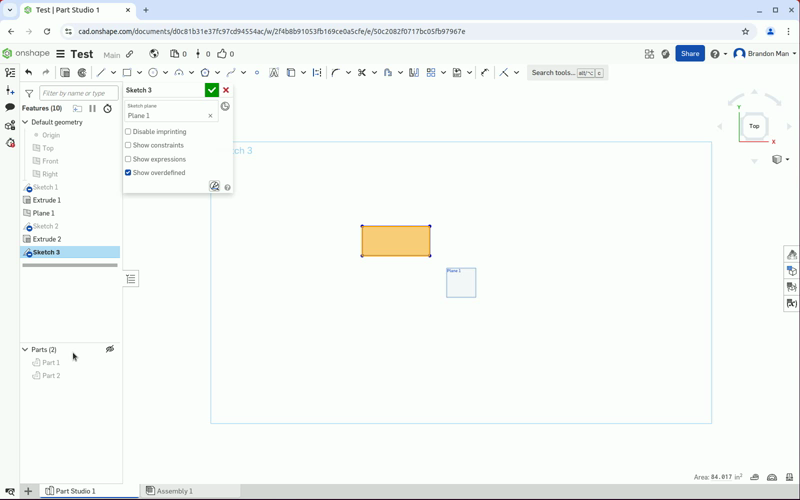
key(shift+e)
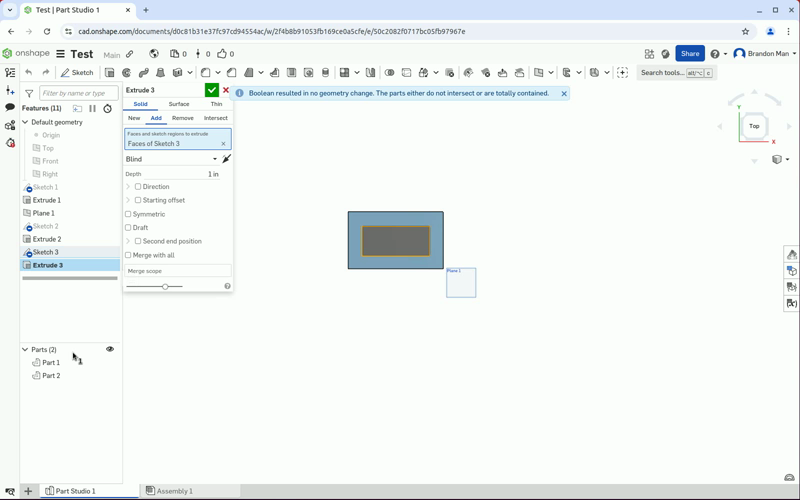
mouse_move(143, 106)
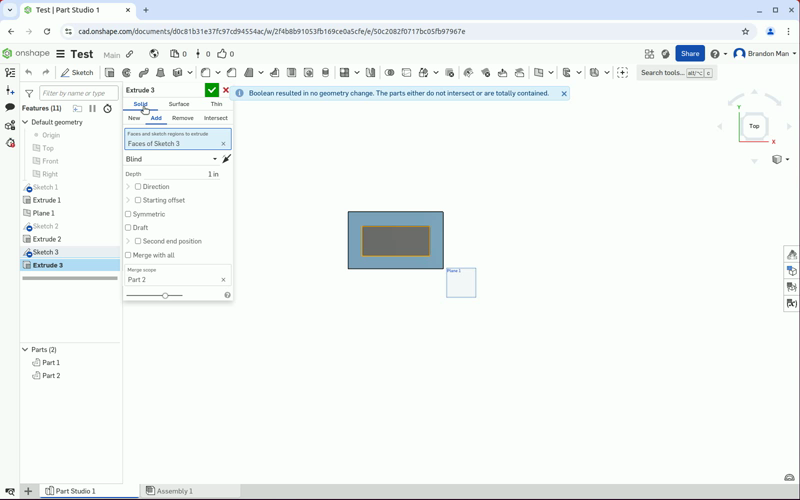
click(143, 106)
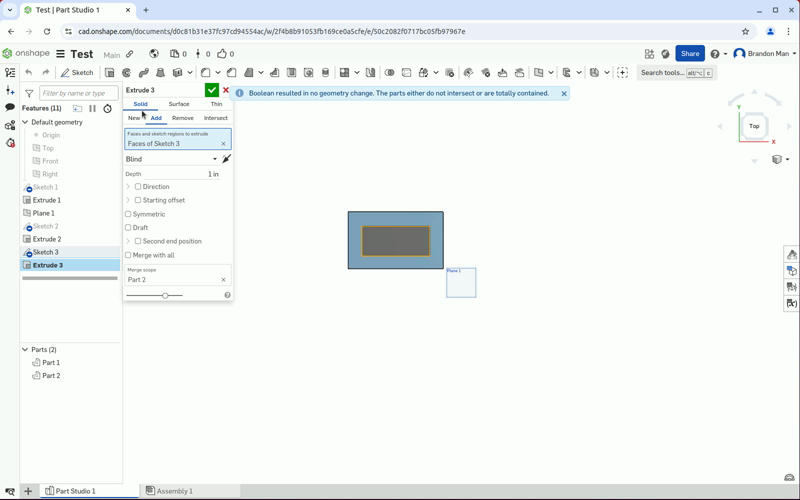
mouse_move(137, 120)
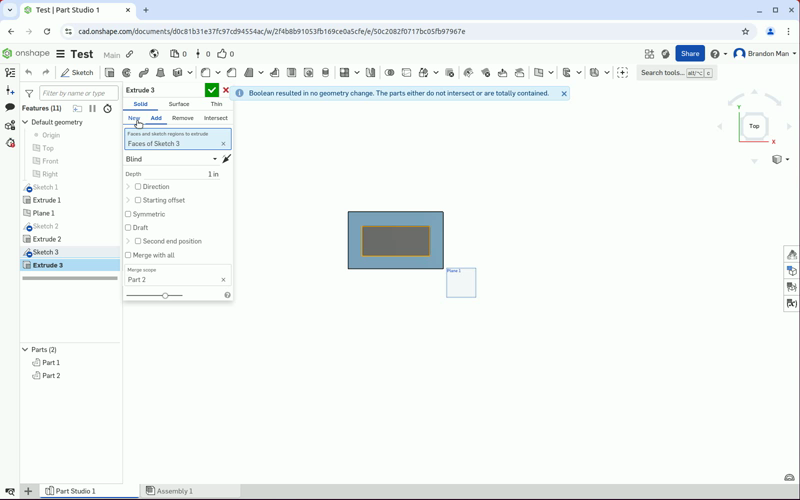
click(137, 120)
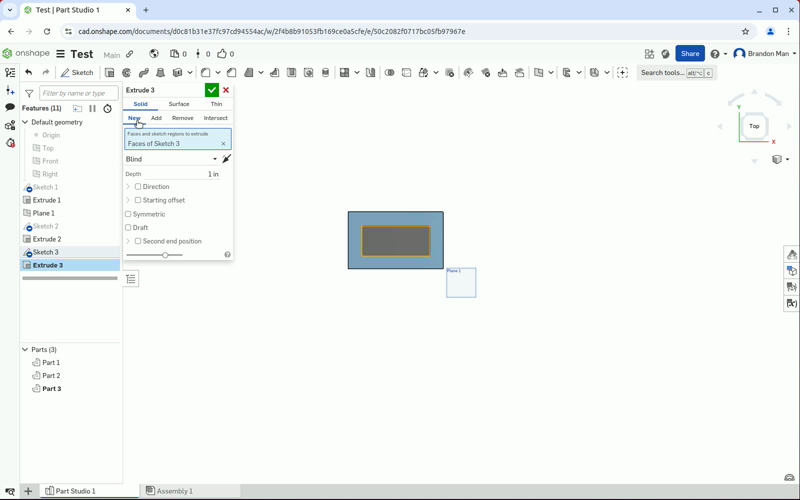
key(tab, 4)
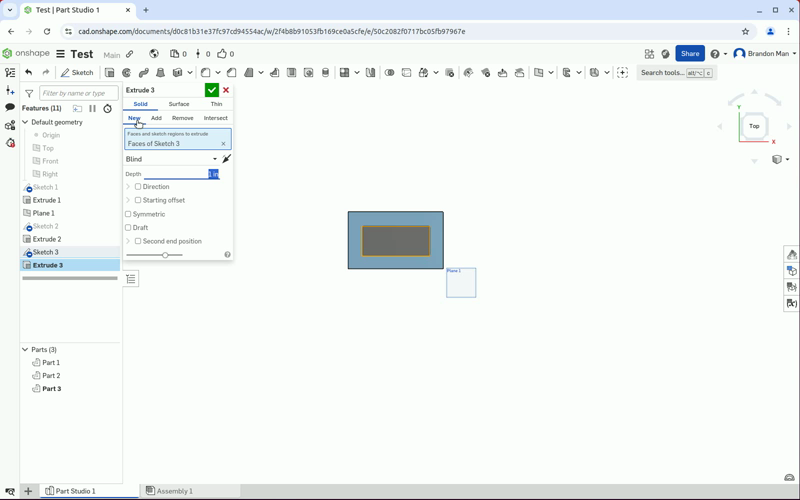
text(3.851)
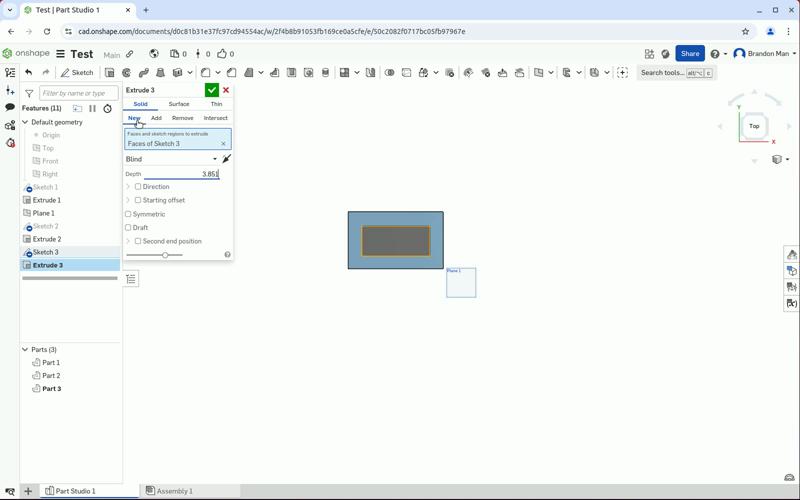
key(enter)
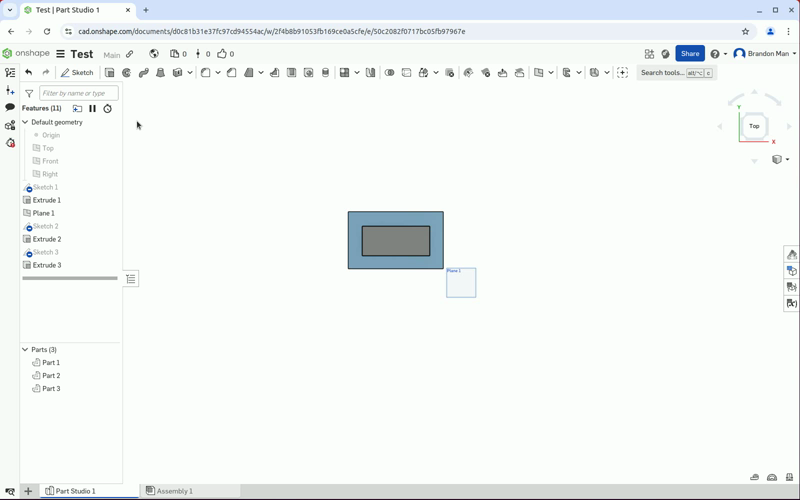
key(shift+h)
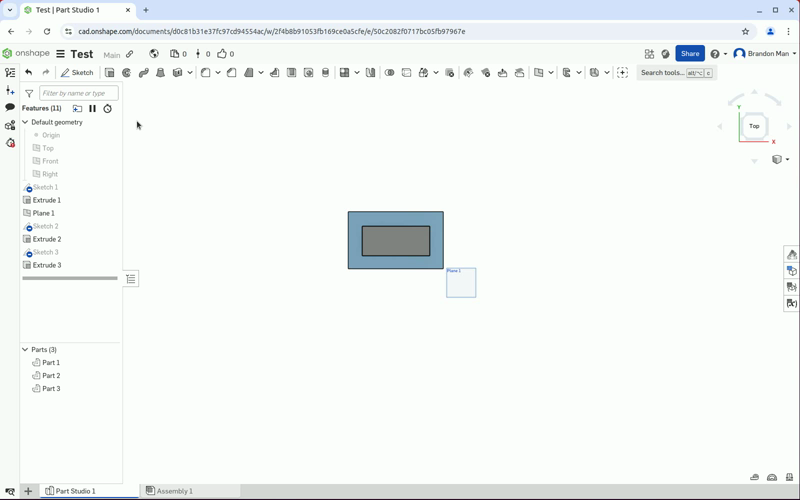
key(shift+h)
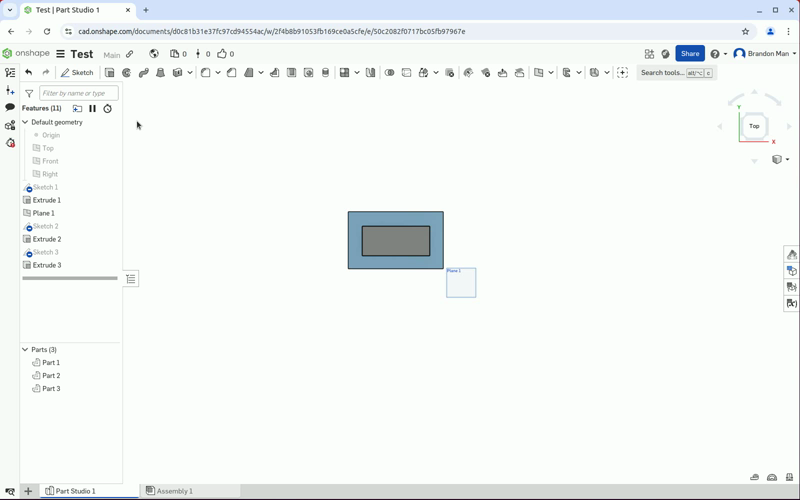
mouse_move(73, 189)
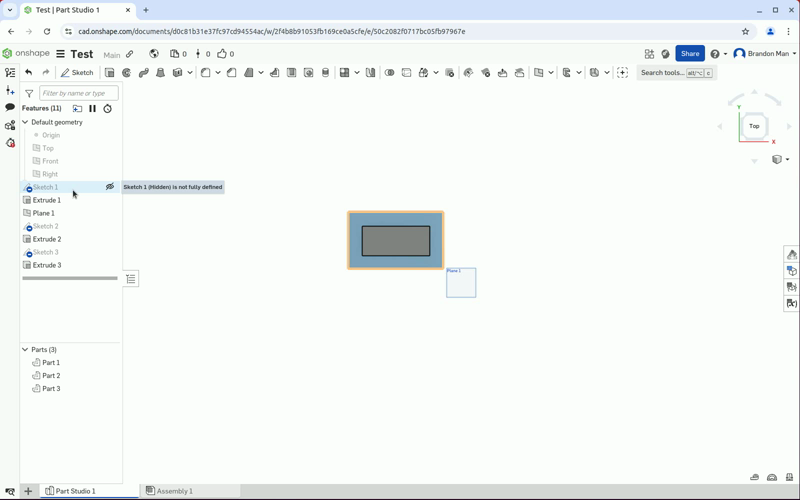
click(73, 189)
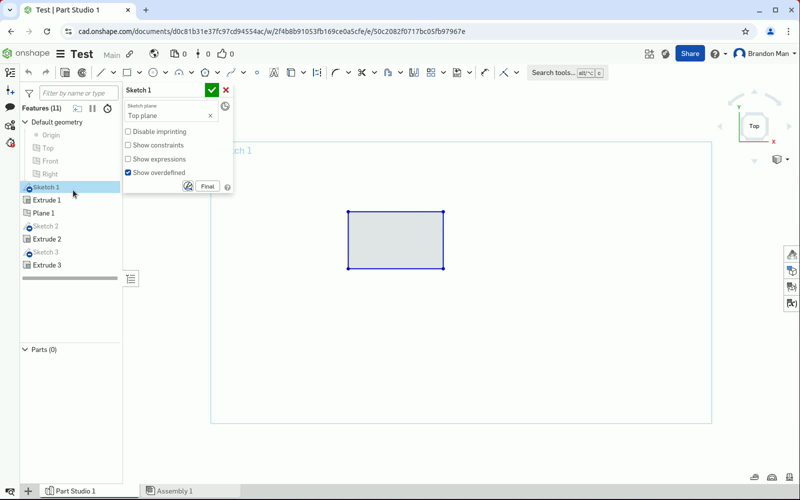
mouse_move(229, 92)
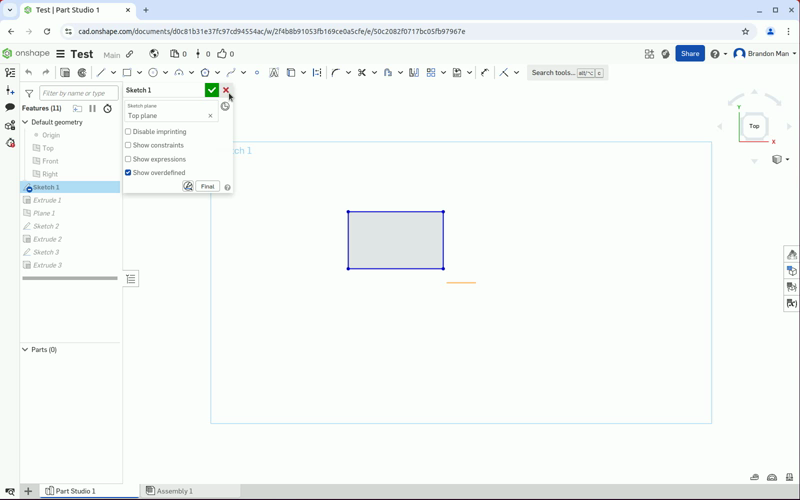
click(229, 92)
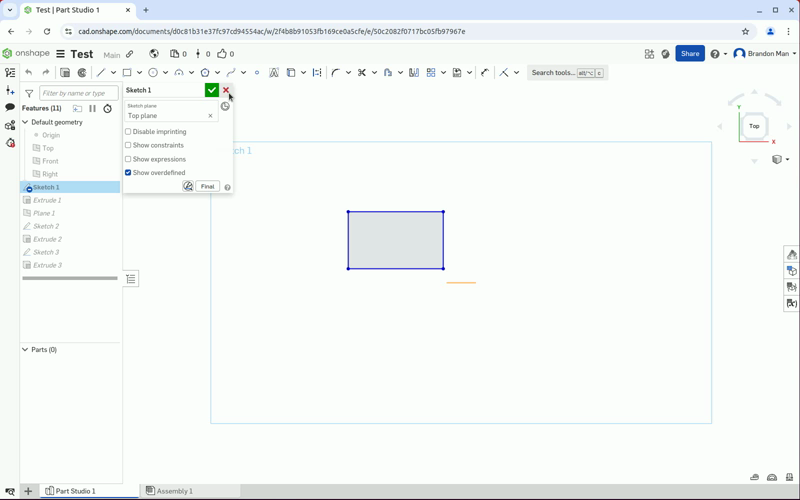
key(shift+s)
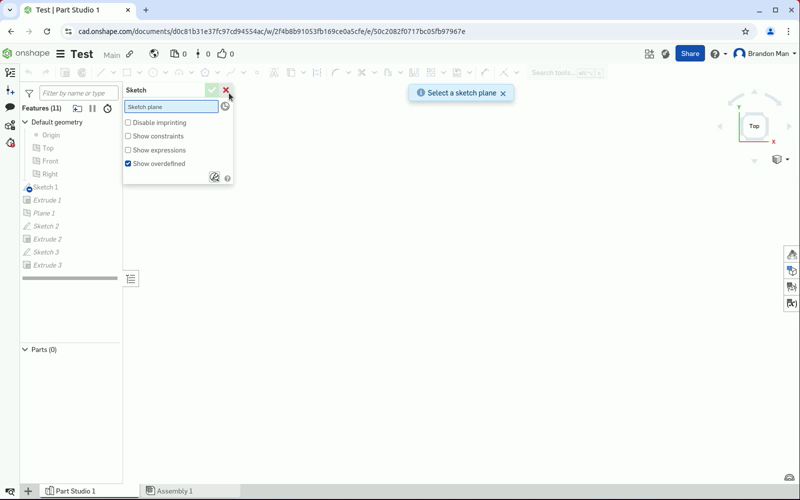
mouse_move(73, 150)
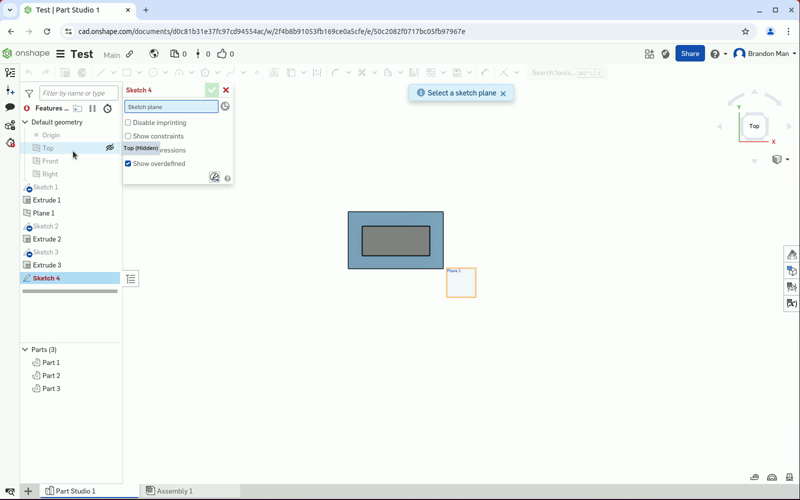
click(73, 150)
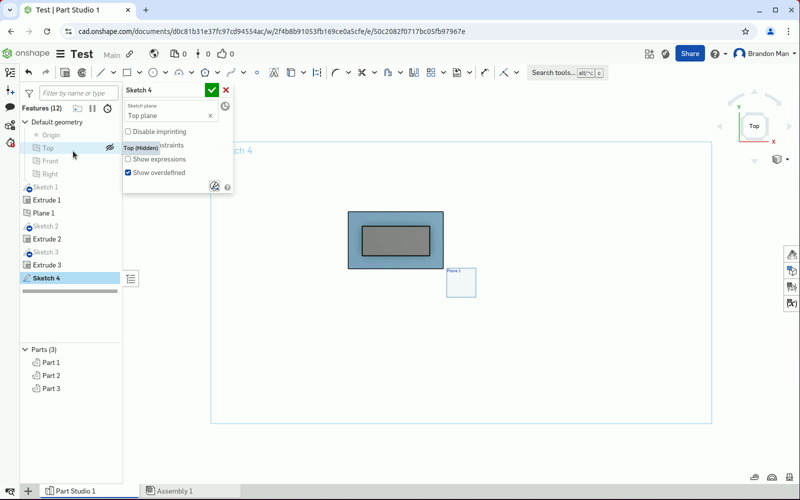
mouse_move(73, 352)
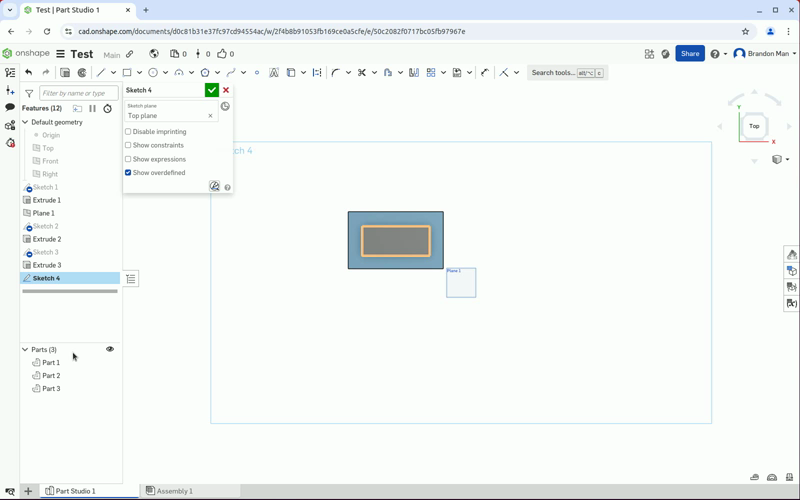
key(y)
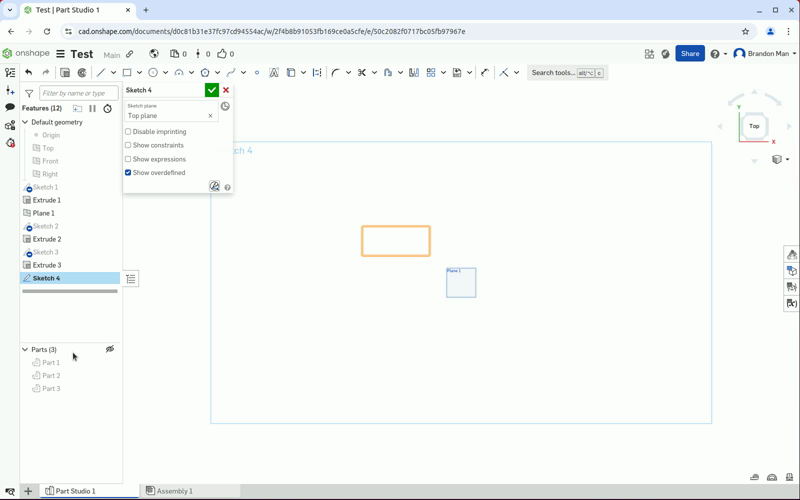
key(c)
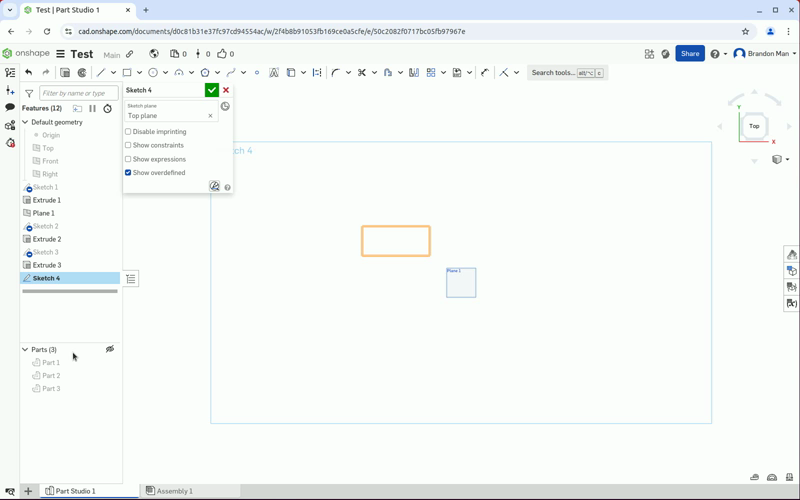
key_down(shift)
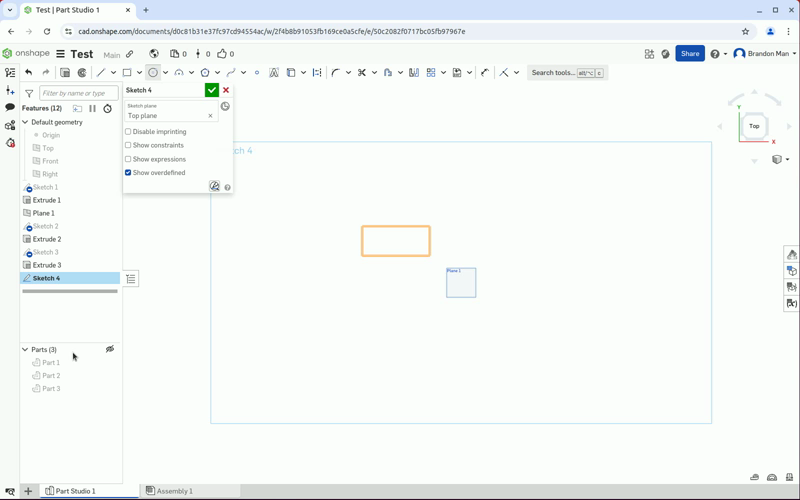
mouse_move(385, 250)
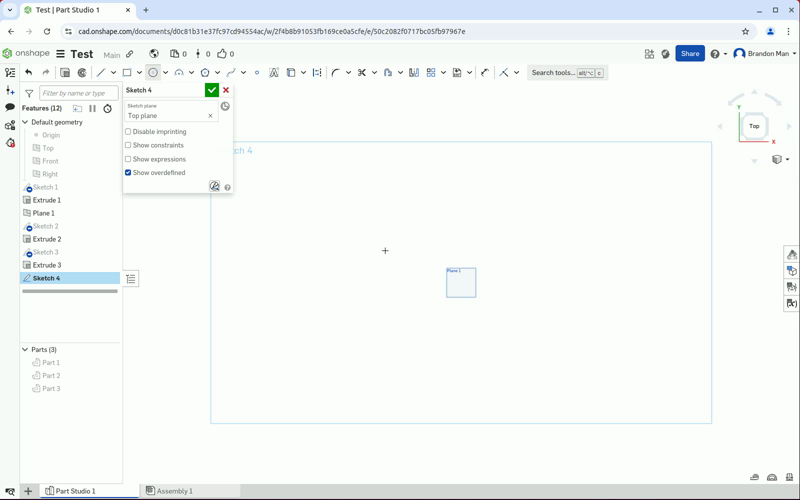
click(385, 250)
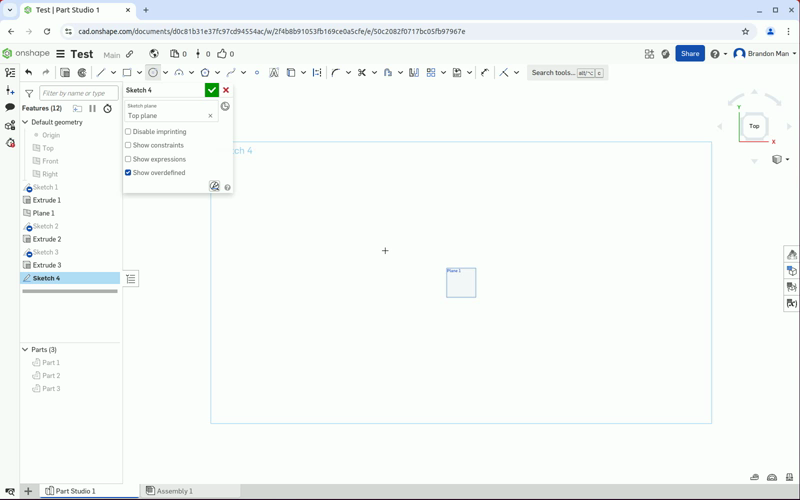
key_up(shift)
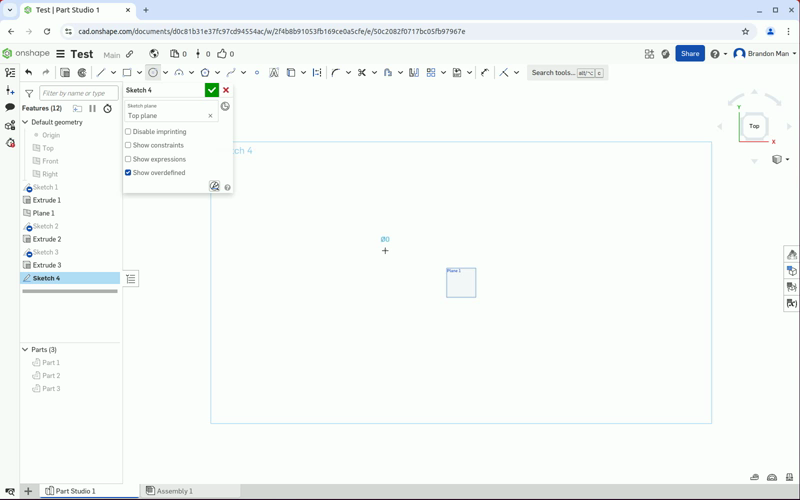
mouse_move(409, 250)
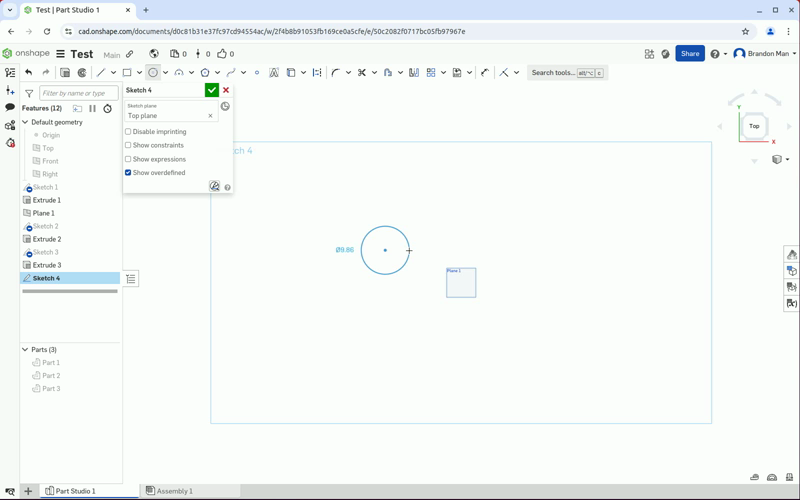
click(409, 250)
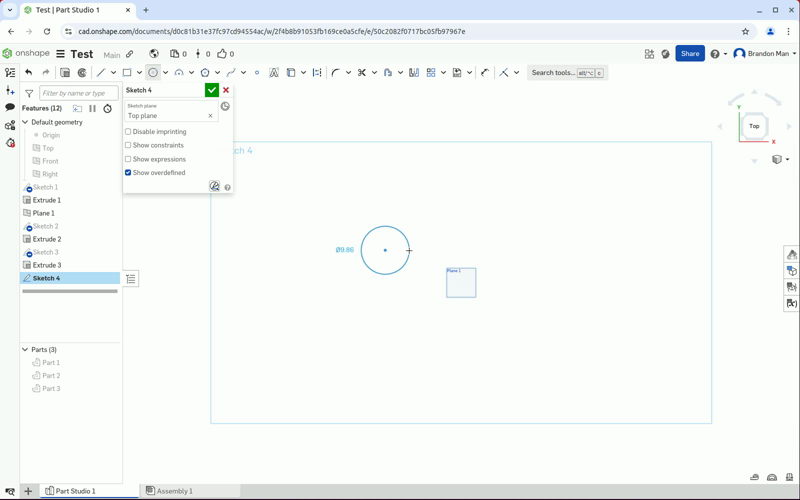
key(esc)
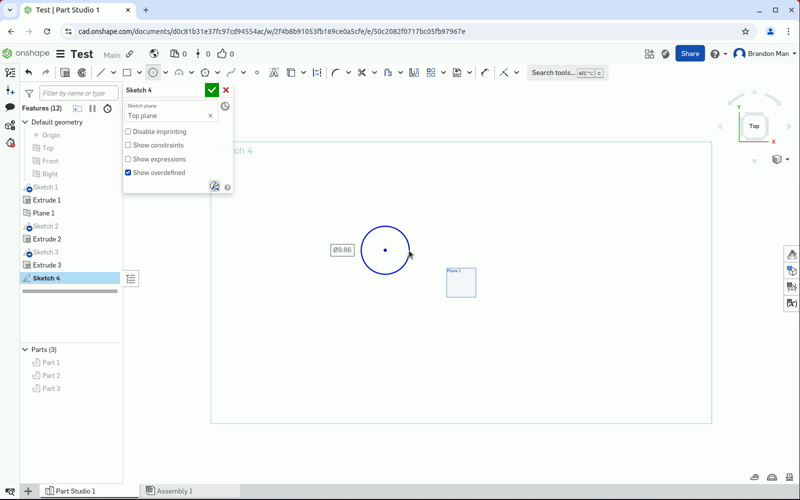
mouse_move(391, 243)
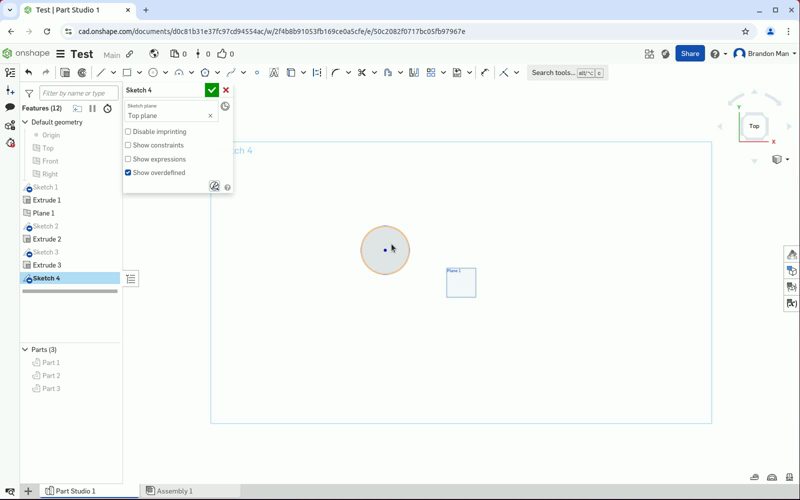
click(391, 243)
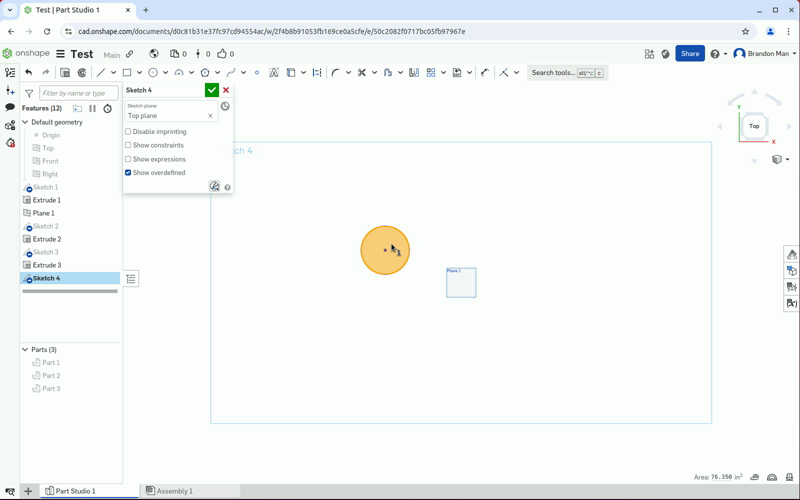
mouse_move(73, 352)
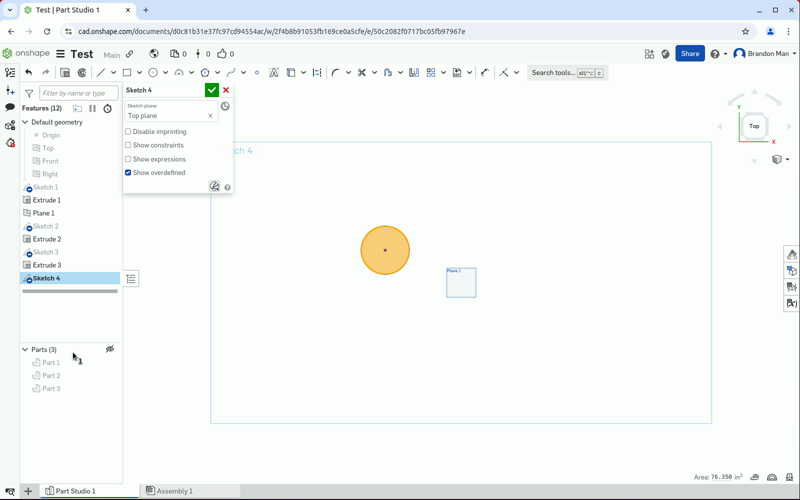
key(shift+y)
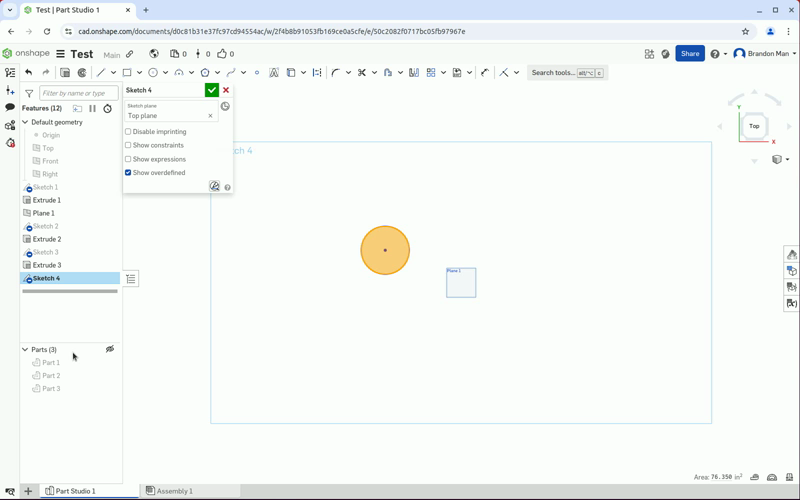
key(shift+e)
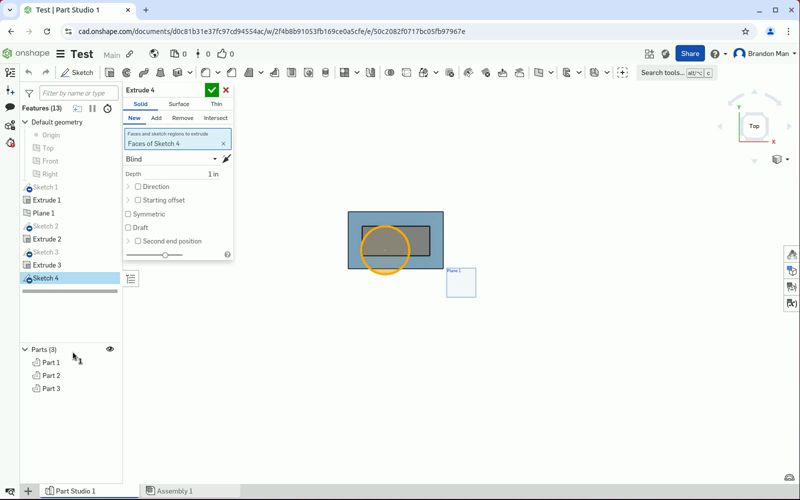
mouse_move(143, 106)
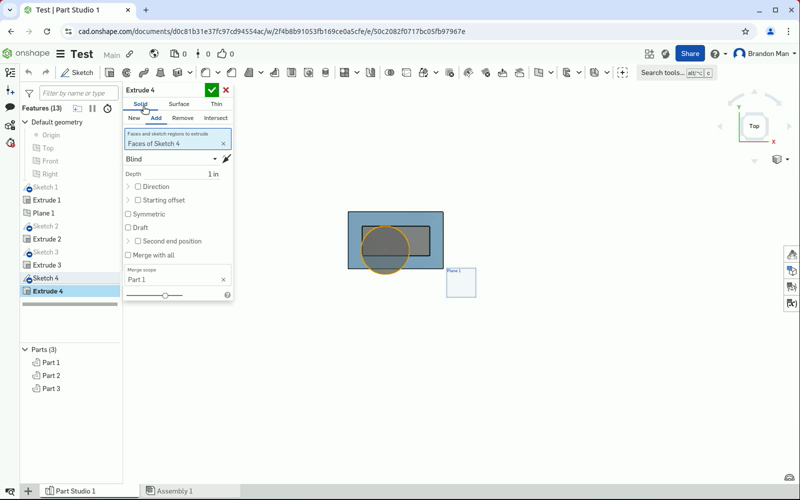
click(143, 106)
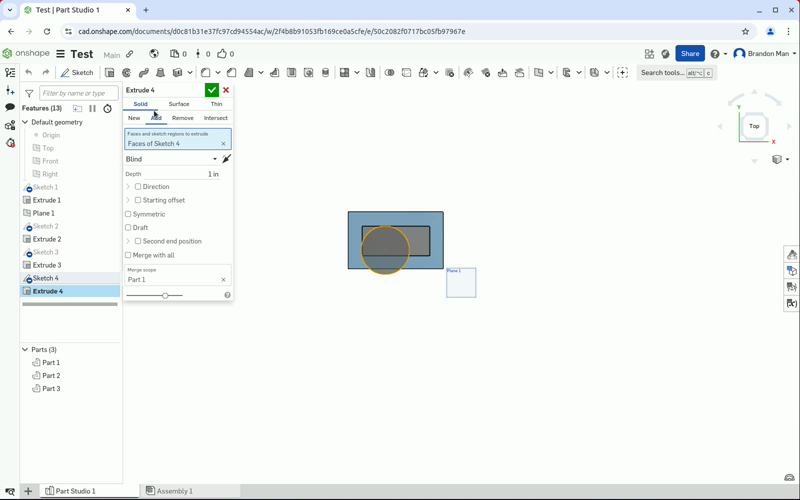
mouse_move(186, 120)
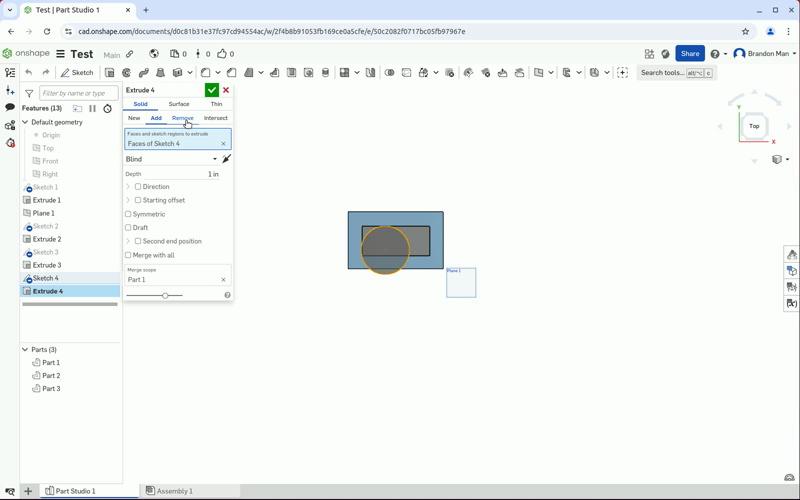
click(186, 120)
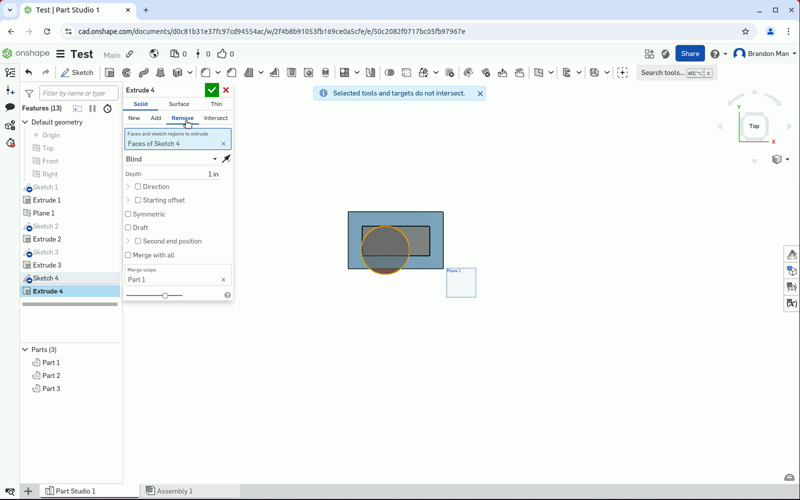
key(tab, 4)
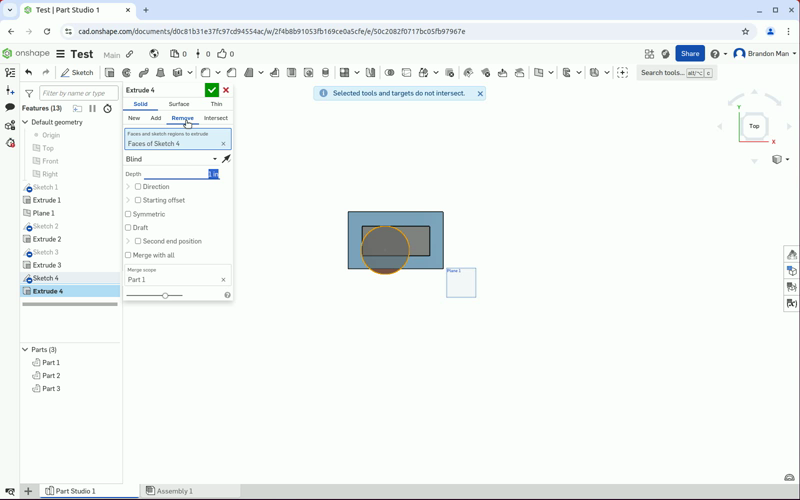
text(-9.628)
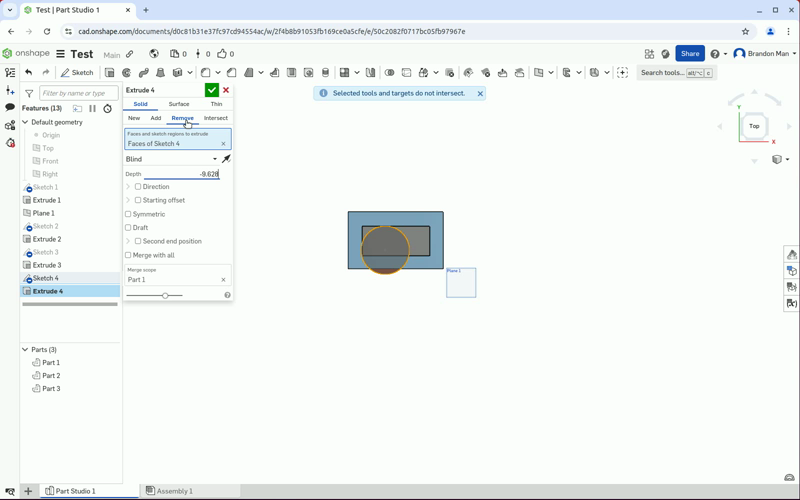
key(tab, 6)
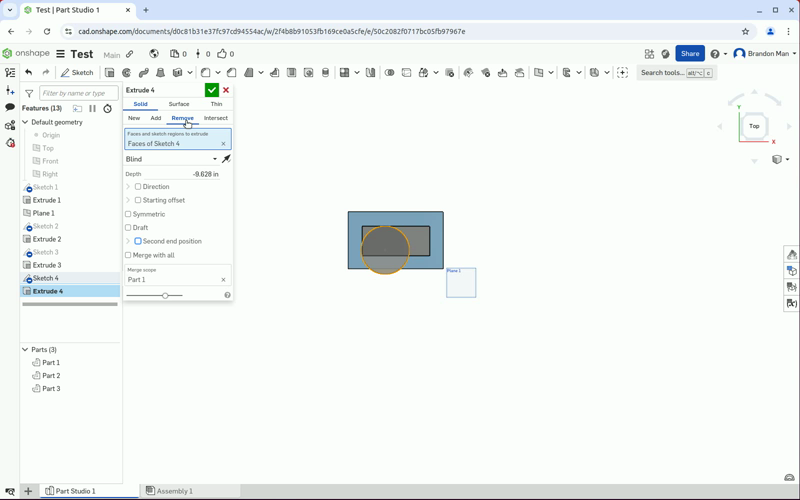
key(space)
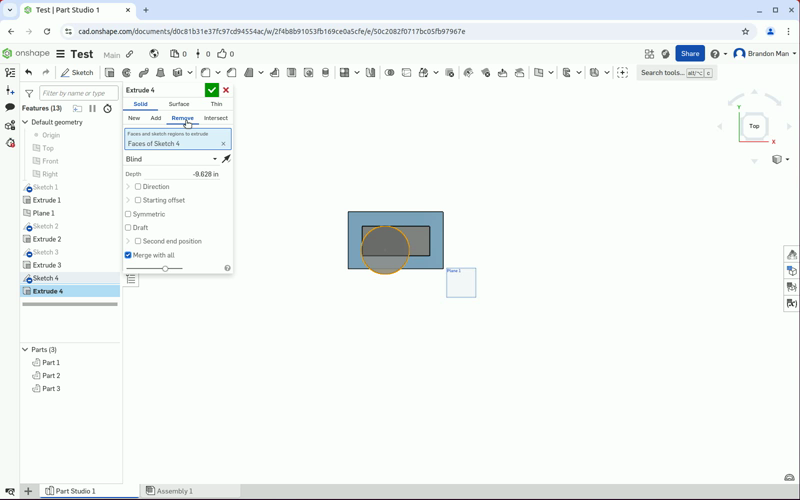
key(enter)
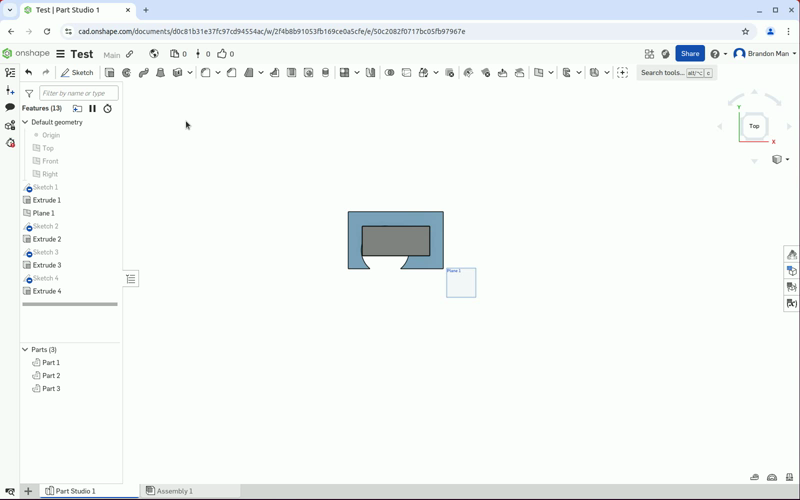
key(shift+h)
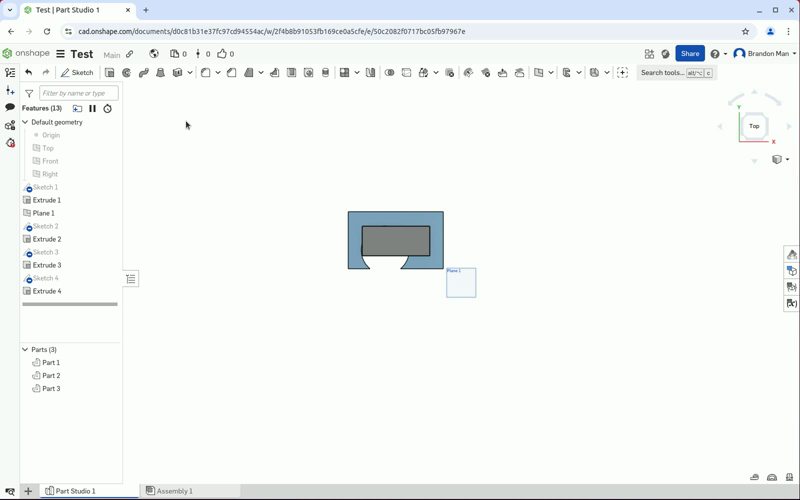
key(shift+h)
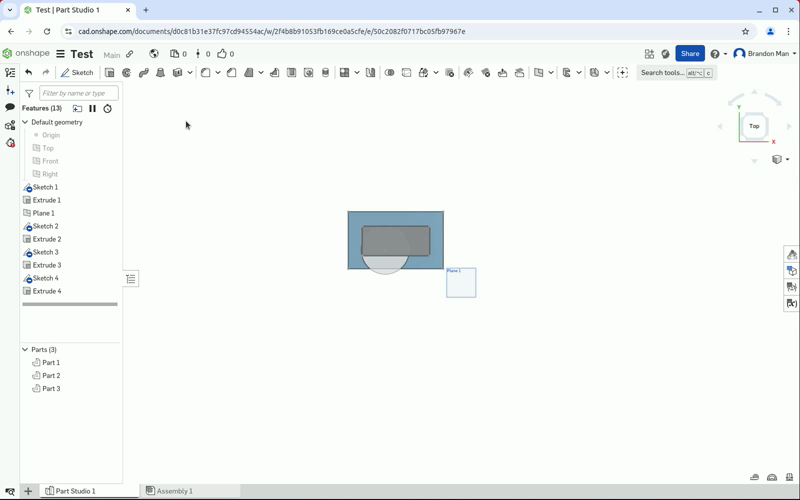
key(shift+7)
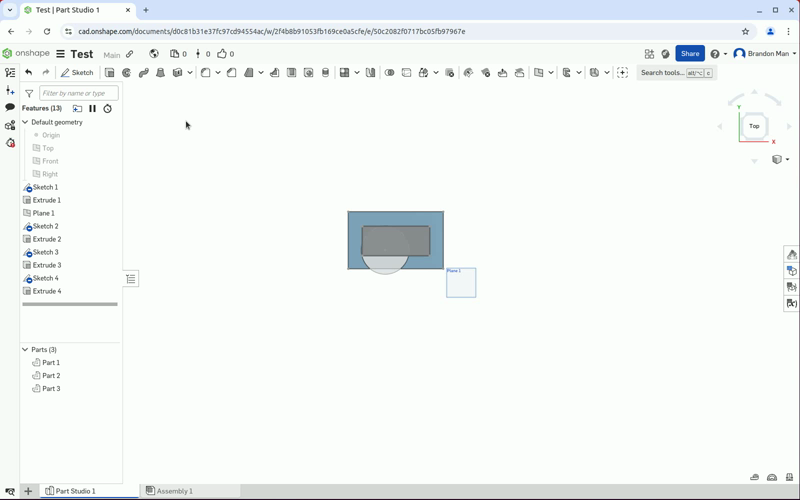
key(up, 3)
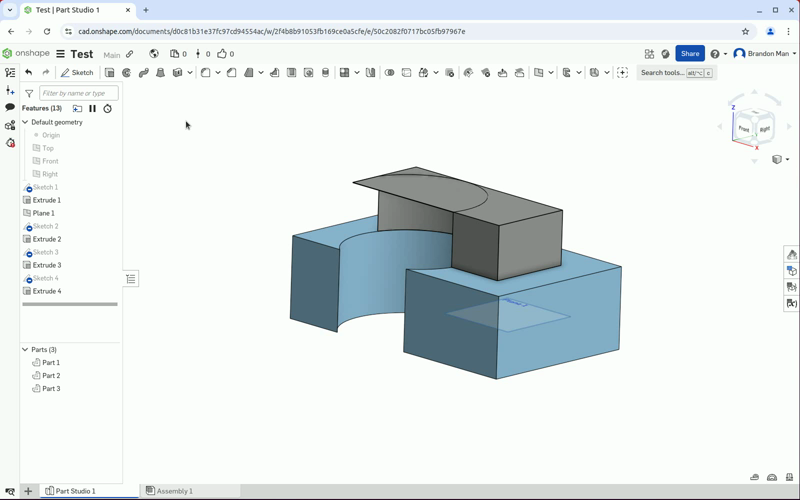
key(left, 3)
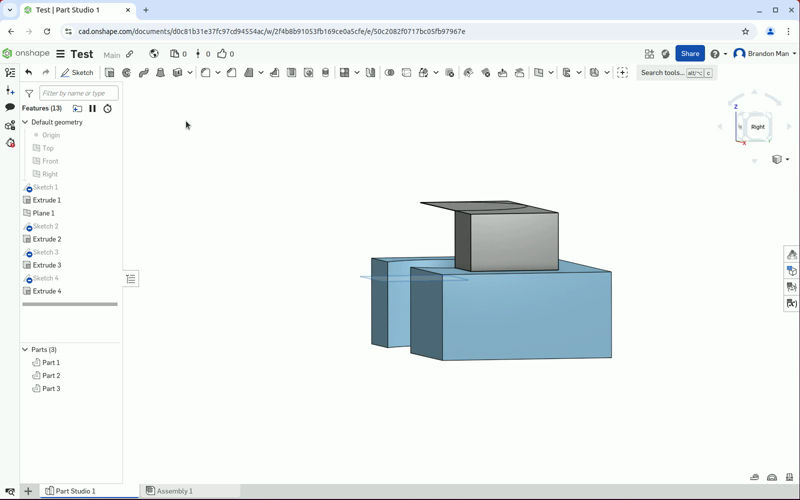
key(right, 3)
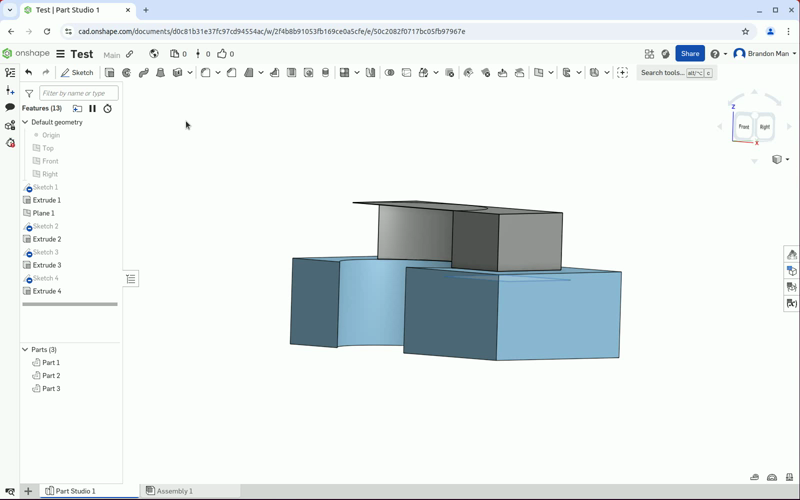
key(down, 3)
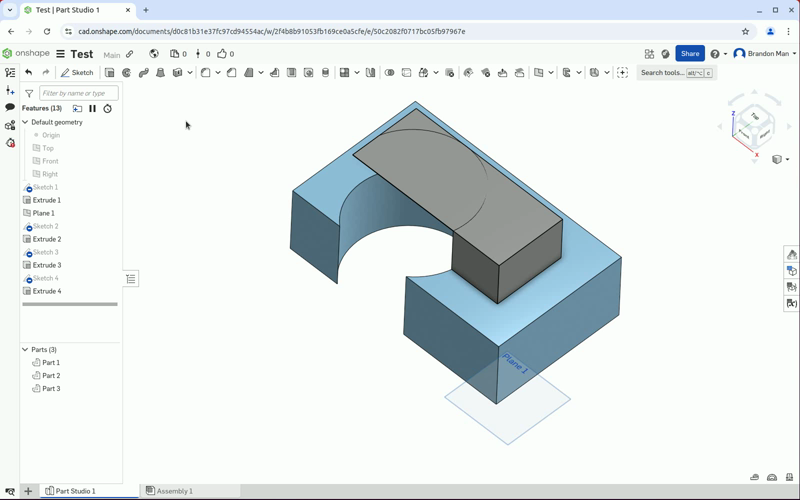
mouse_move(73, 189)
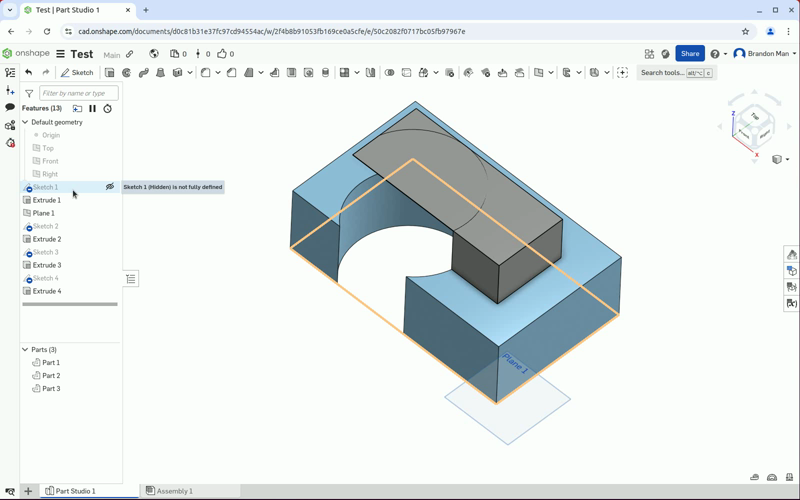
click(73, 189)